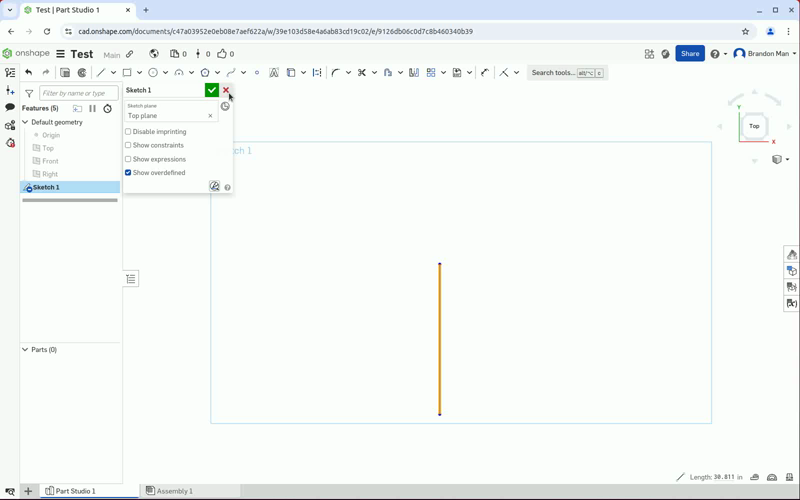
key(shift+h)
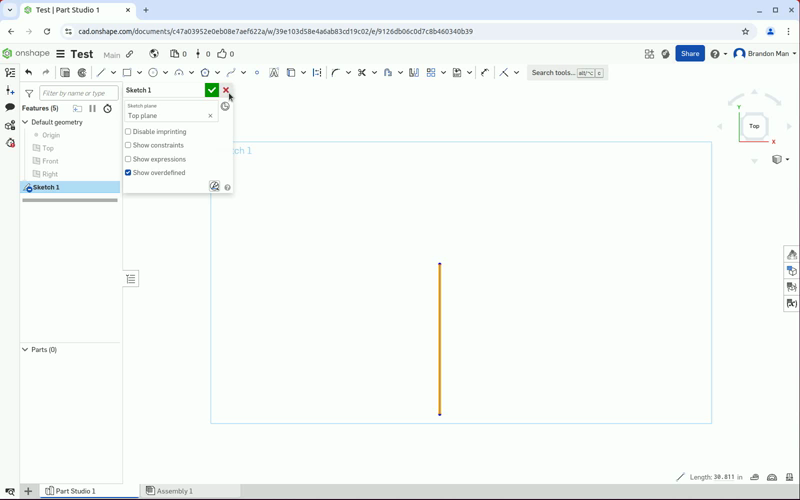
key(shift+s)
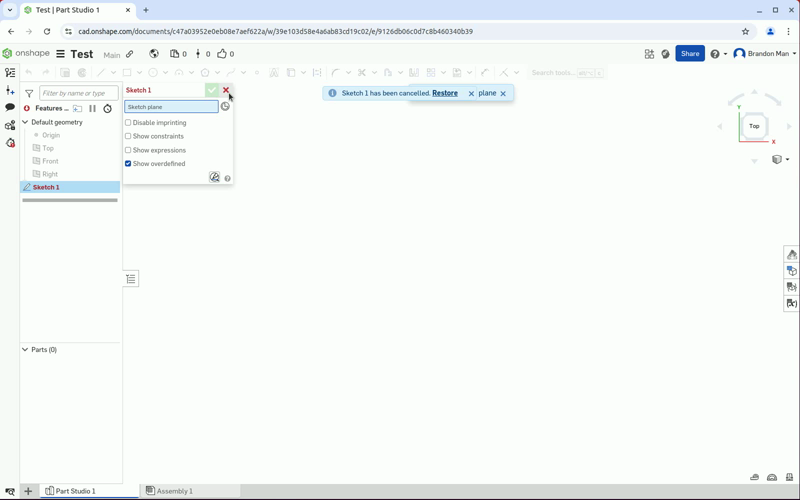
mouse_move(73, 150)
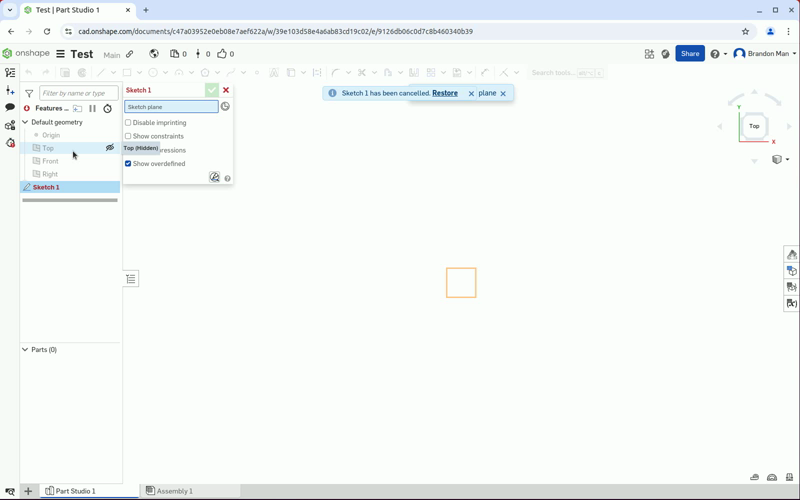
click(73, 150)
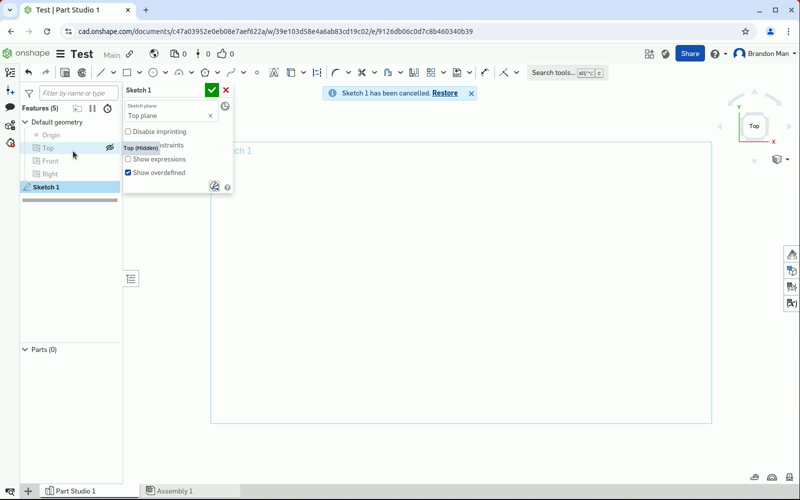
mouse_move(73, 352)
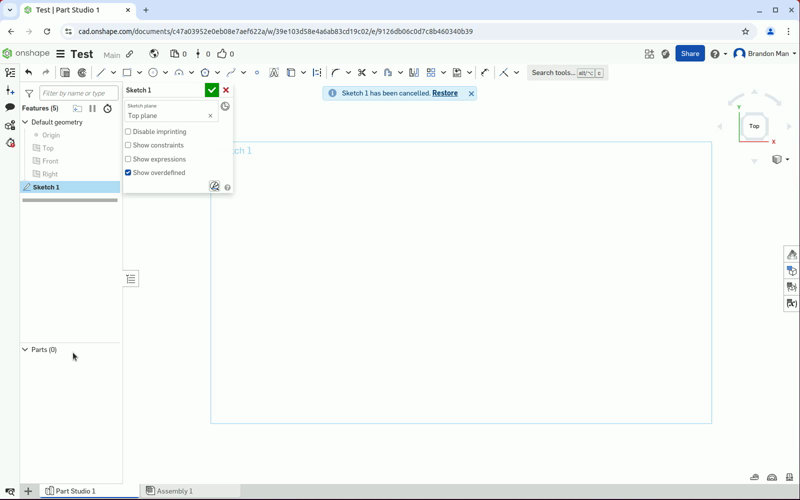
key(y)
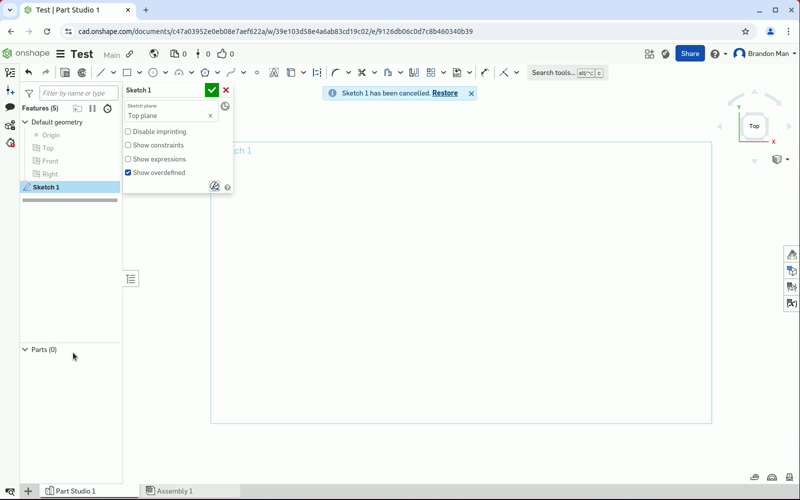
key(l)
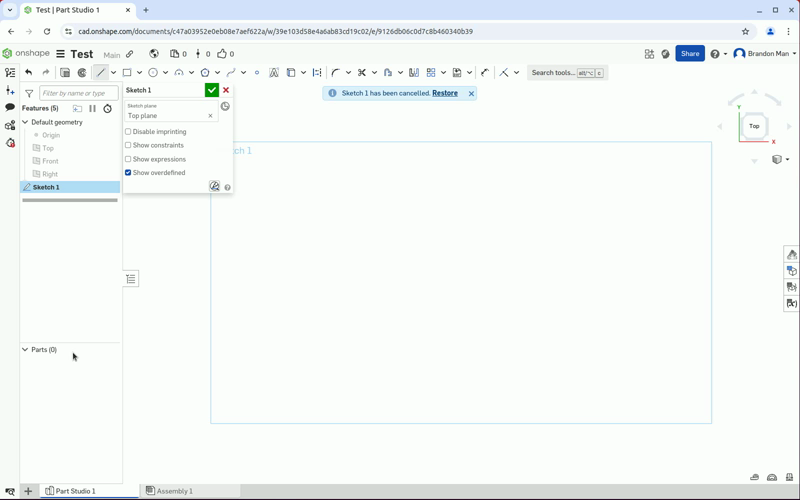
key_down(shift)
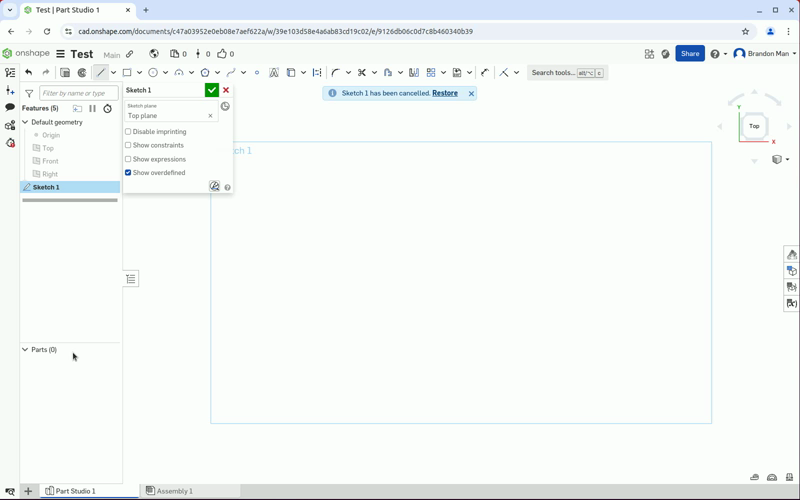
mouse_move(432, 311)
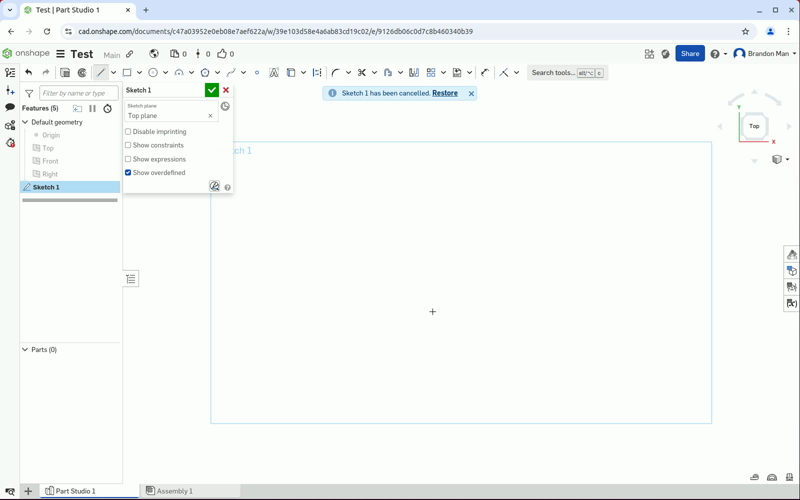
click(432, 311)
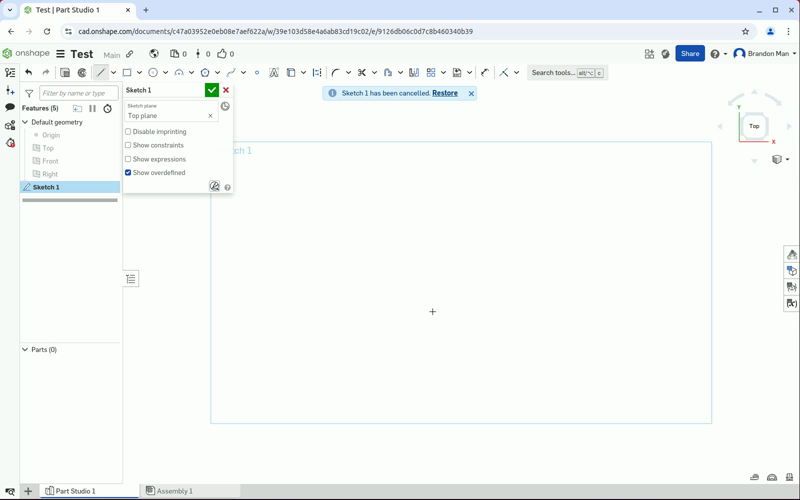
key_up(shift)
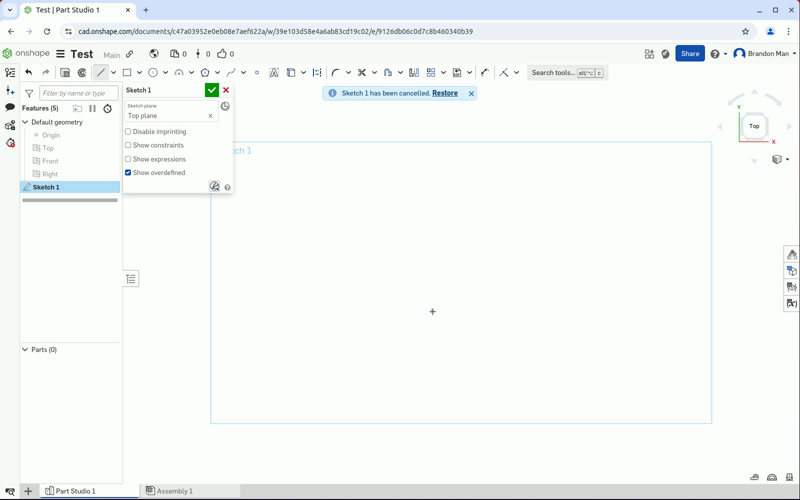
key_down(shift)
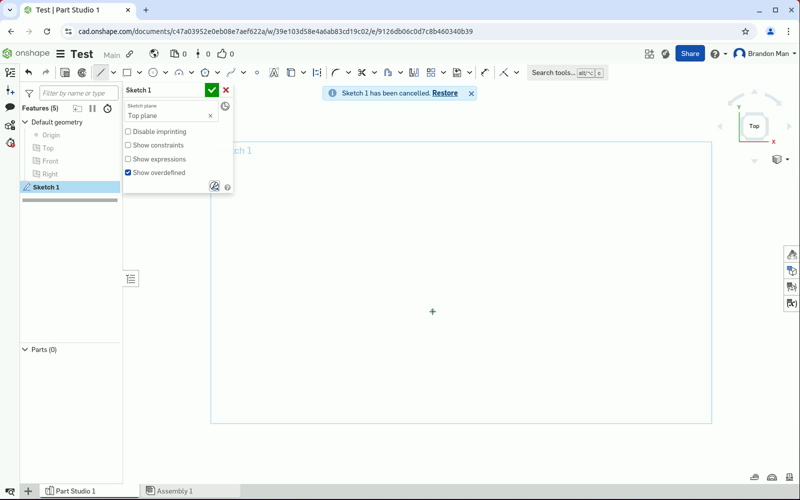
mouse_move(462, 311)
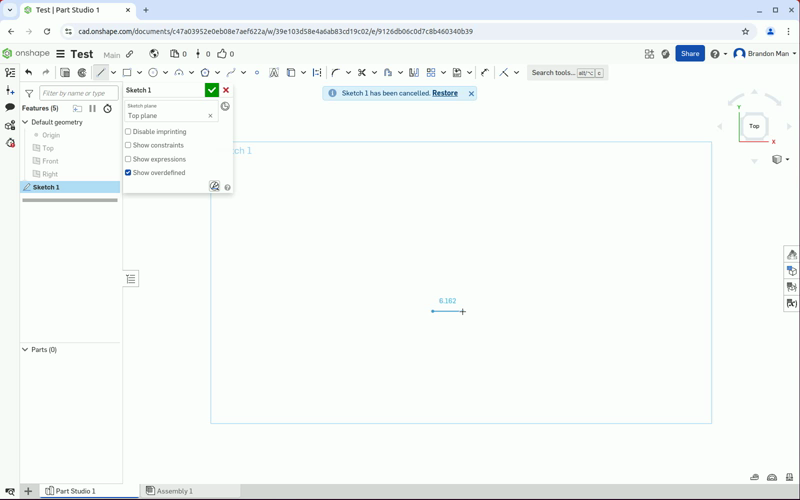
mouse_move(489, 311)
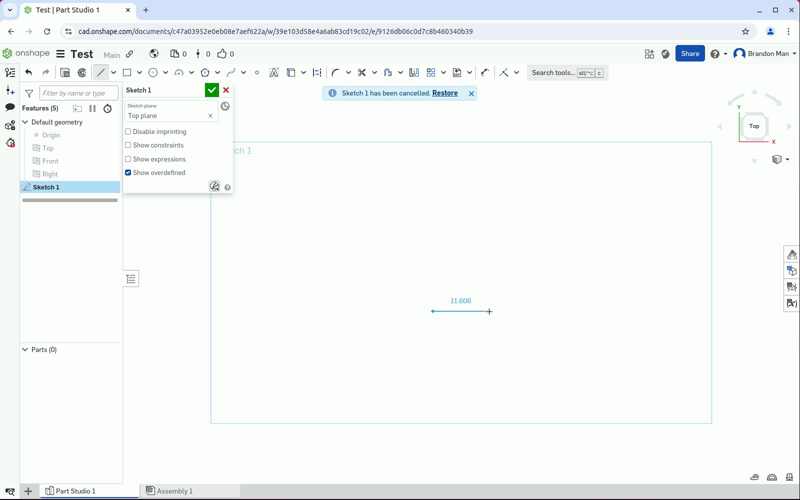
click(489, 311)
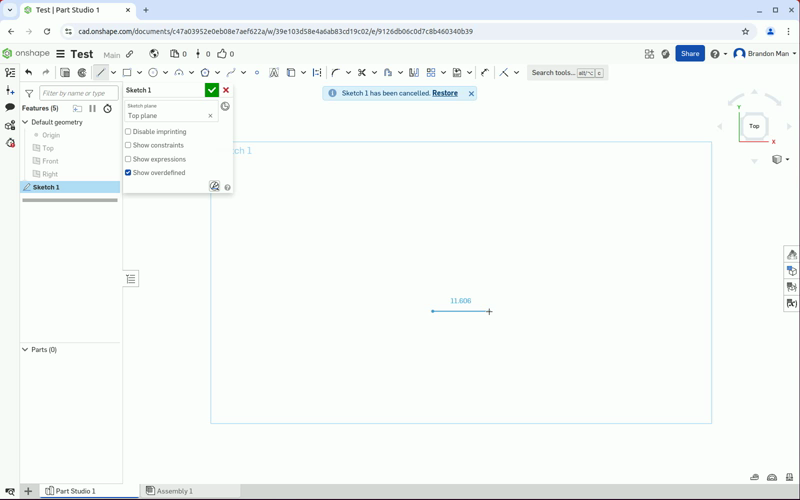
key_up(shift)
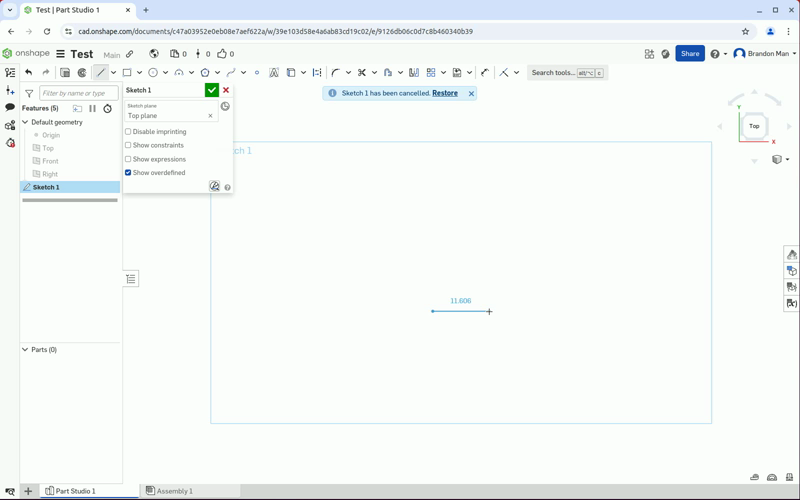
key_down(shift)
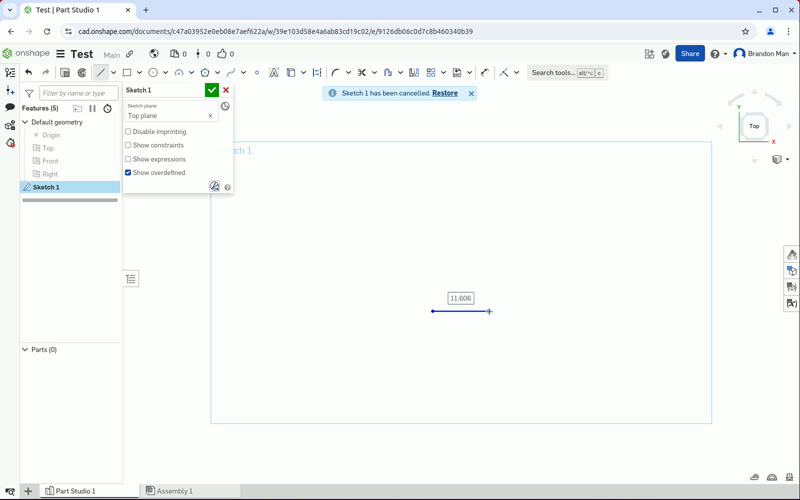
mouse_move(519, 311)
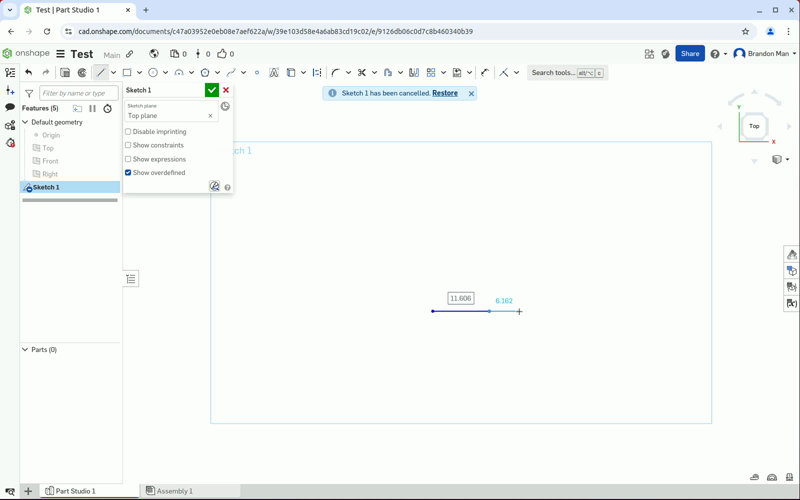
mouse_move(489, 254)
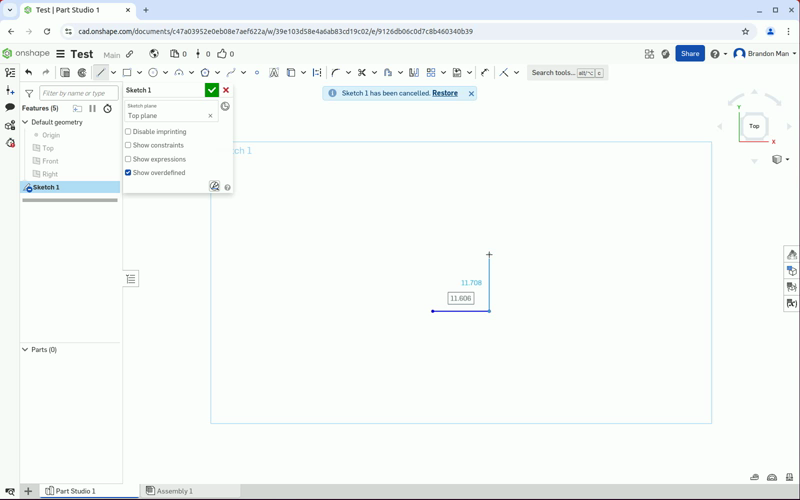
click(489, 254)
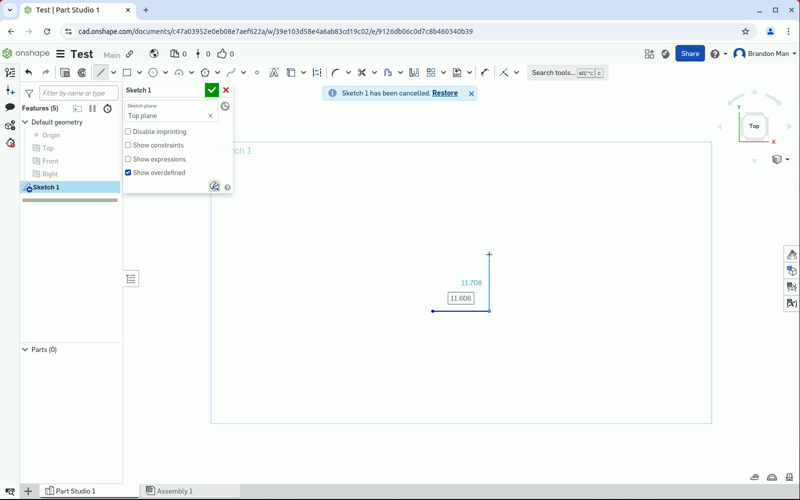
key_up(shift)
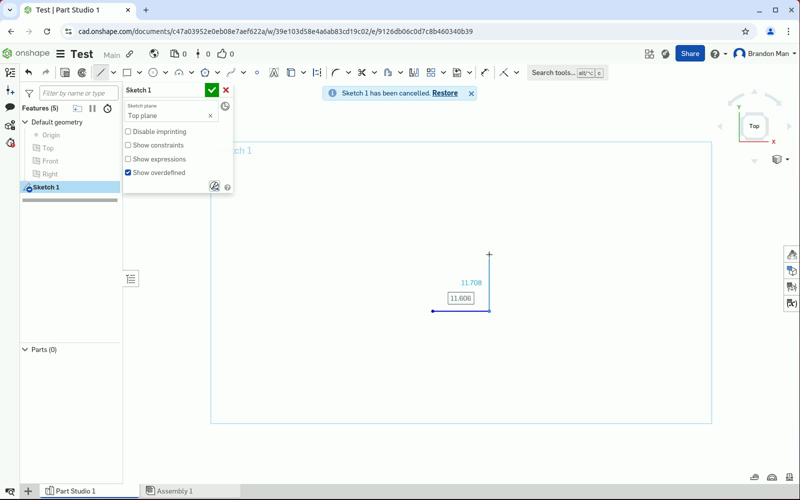
key_down(shift)
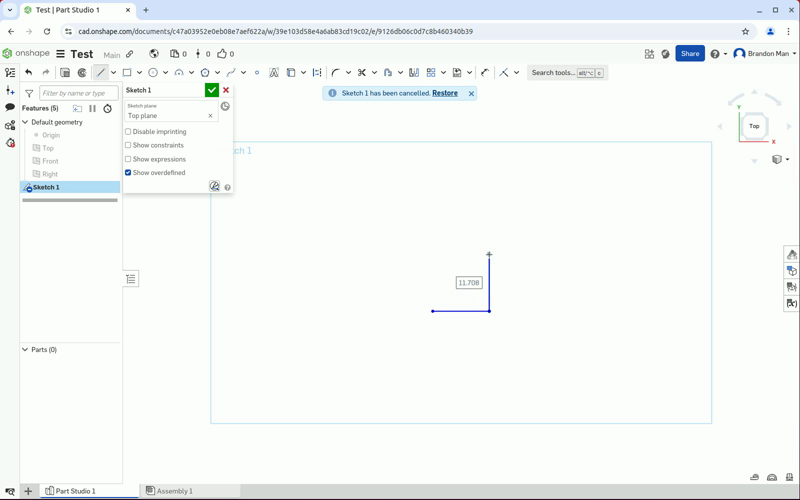
mouse_move(519, 254)
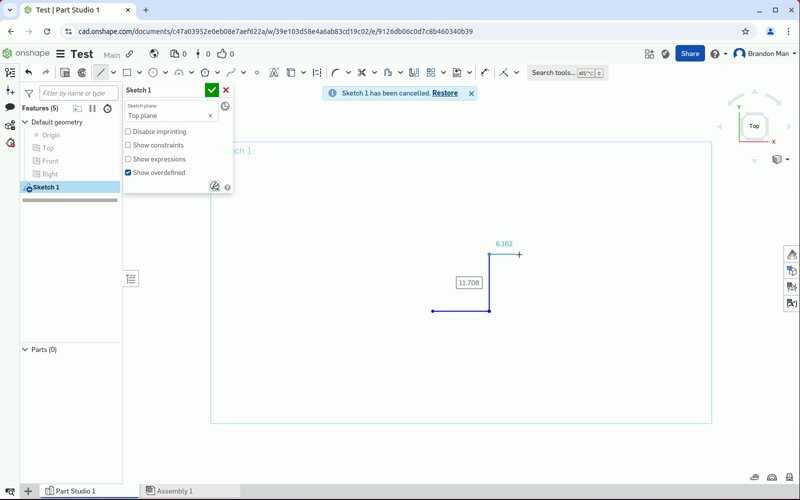
mouse_move(432, 254)
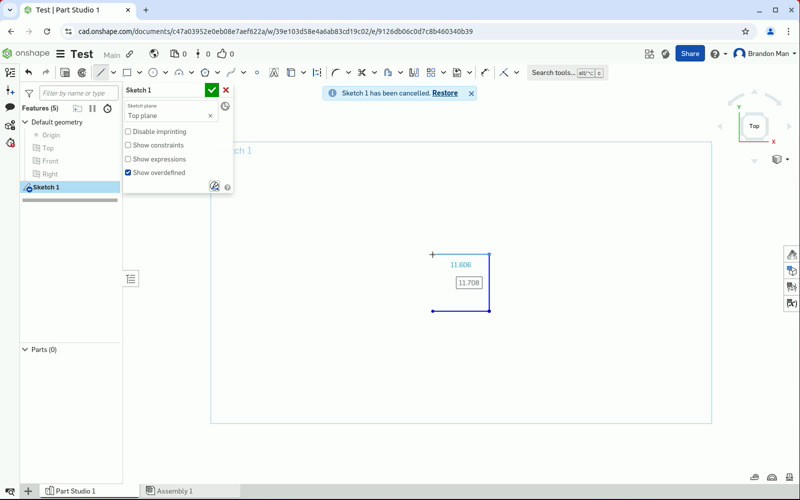
click(432, 254)
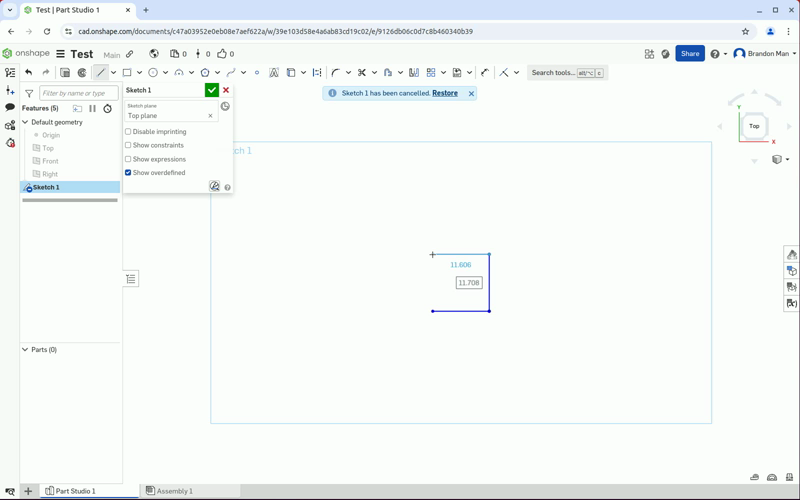
key_up(shift)
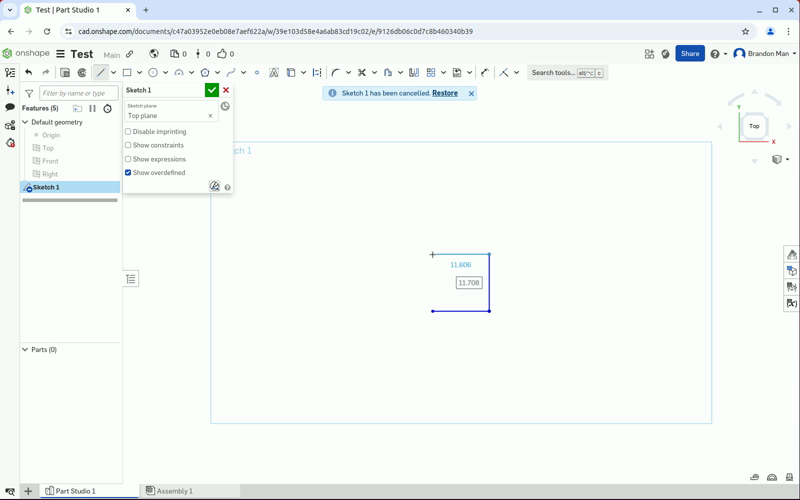
mouse_move(462, 254)
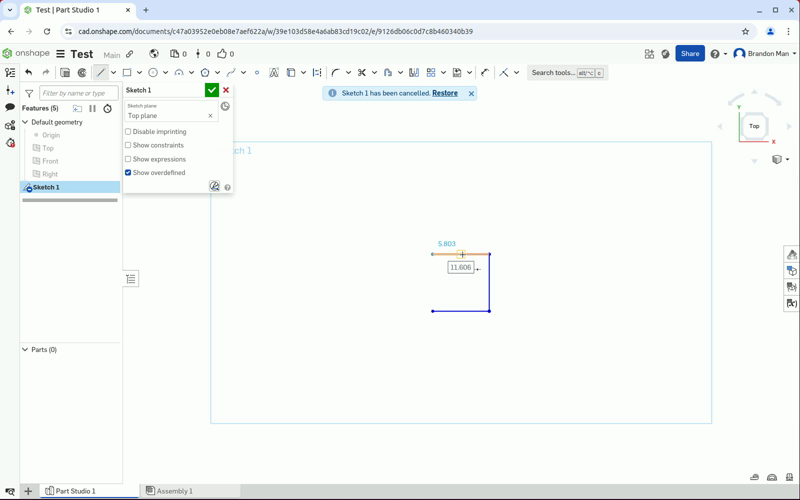
key_down(shift)
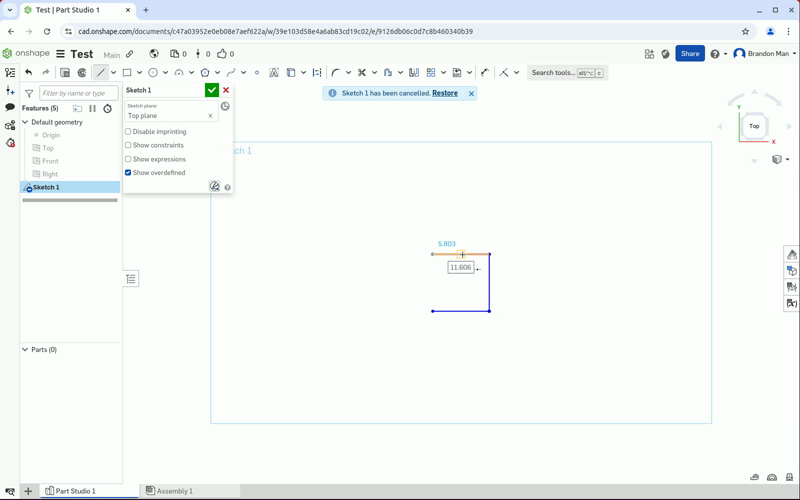
mouse_move(432, 311)
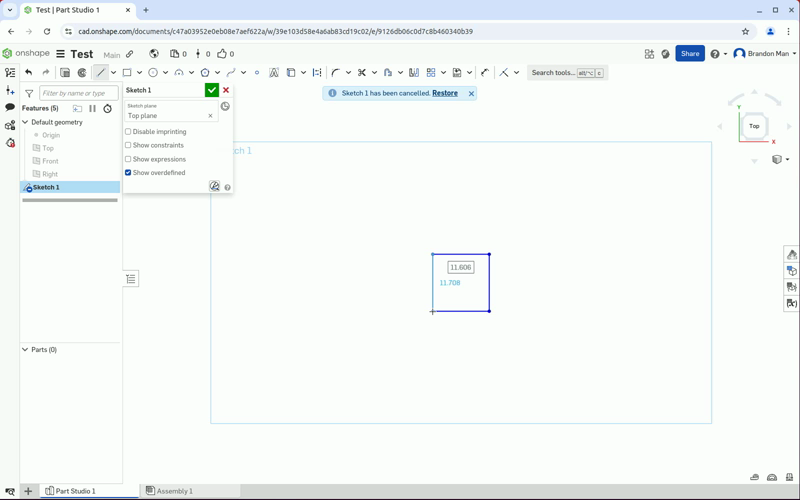
key_up(shift)
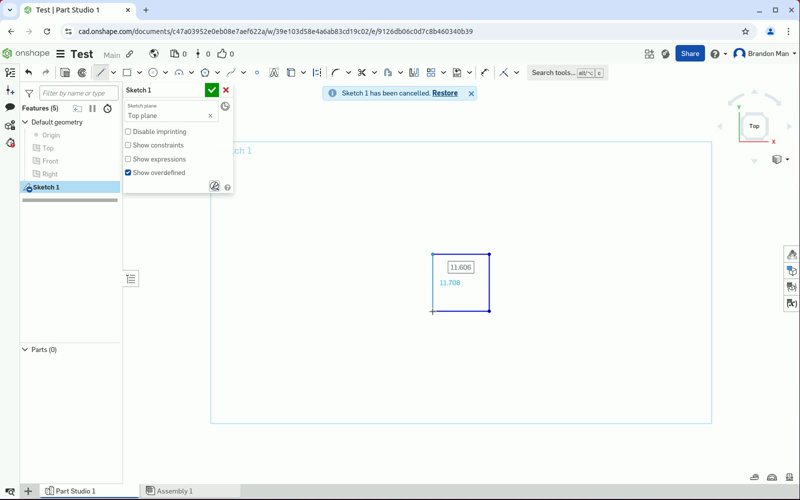
click(432, 311)
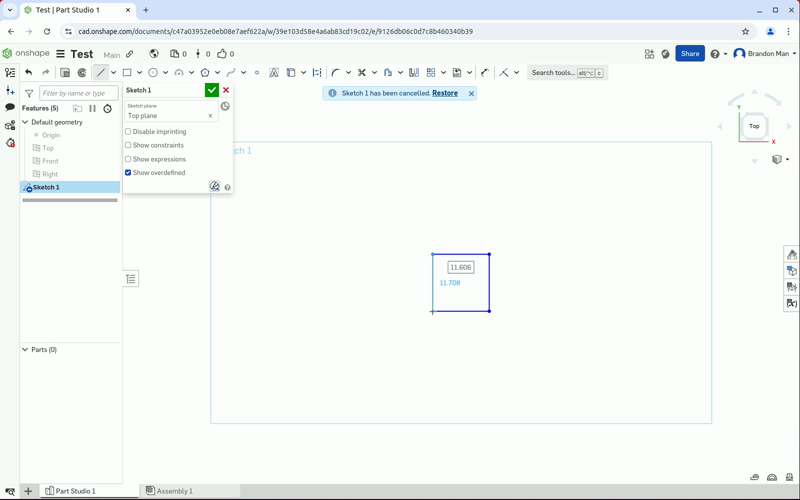
key(esc)
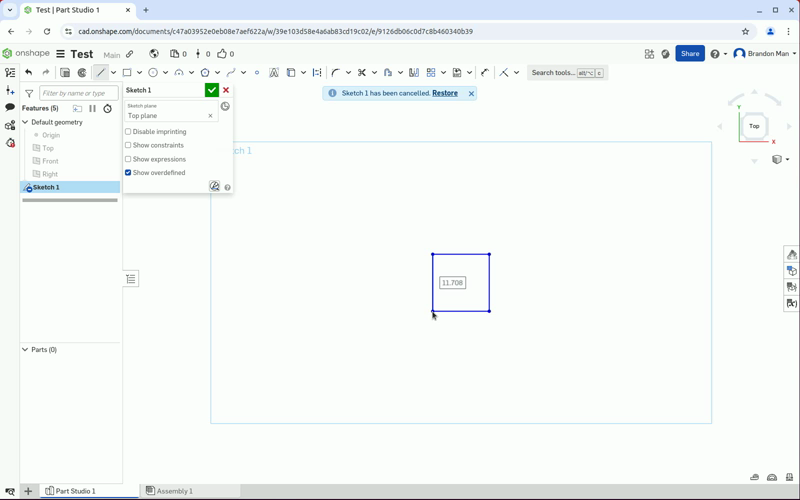
mouse_move(482, 273)
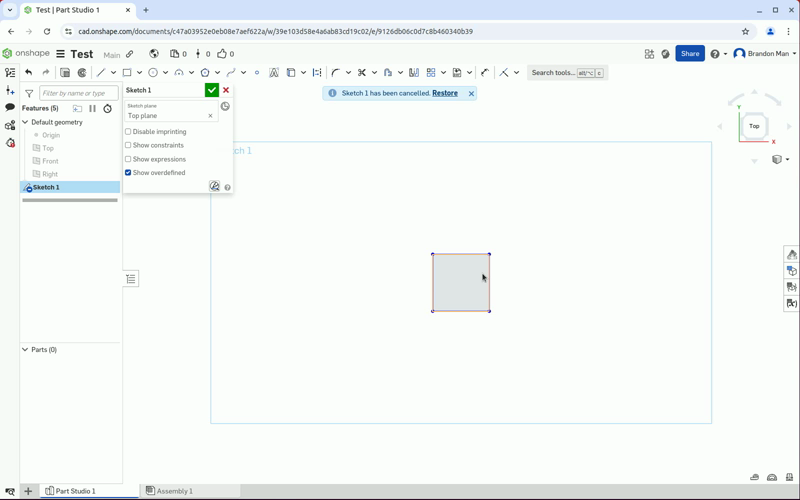
click(482, 273)
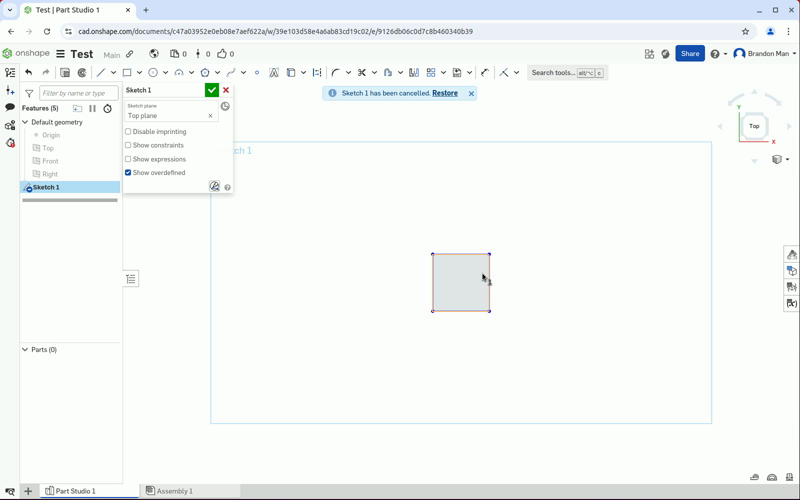
mouse_move(73, 352)
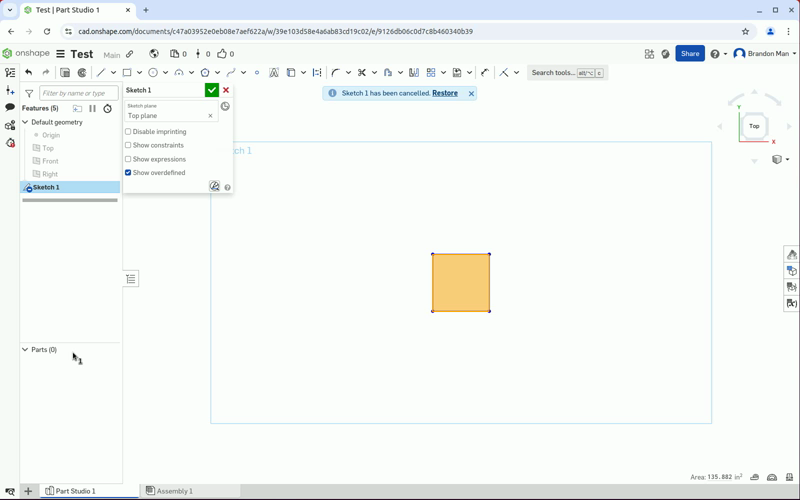
key(shift+y)
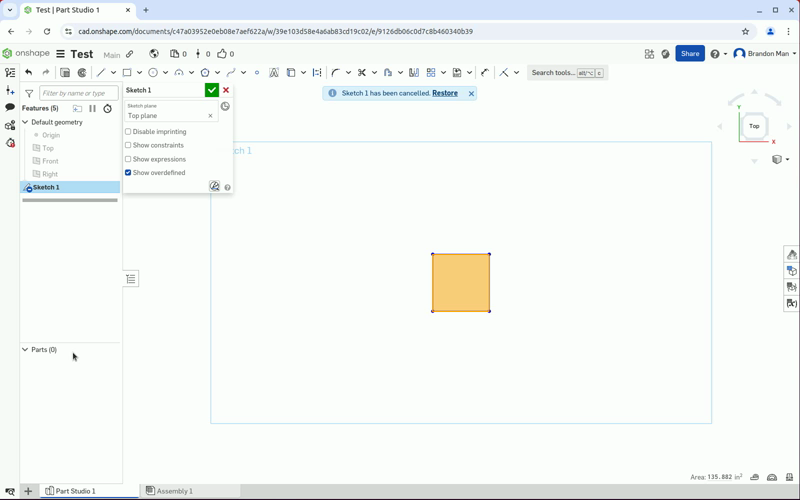
key(shift+e)
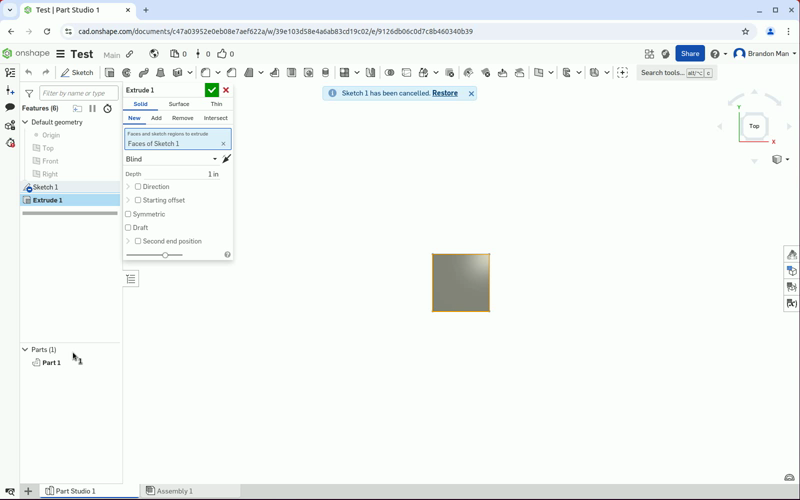
mouse_move(143, 106)
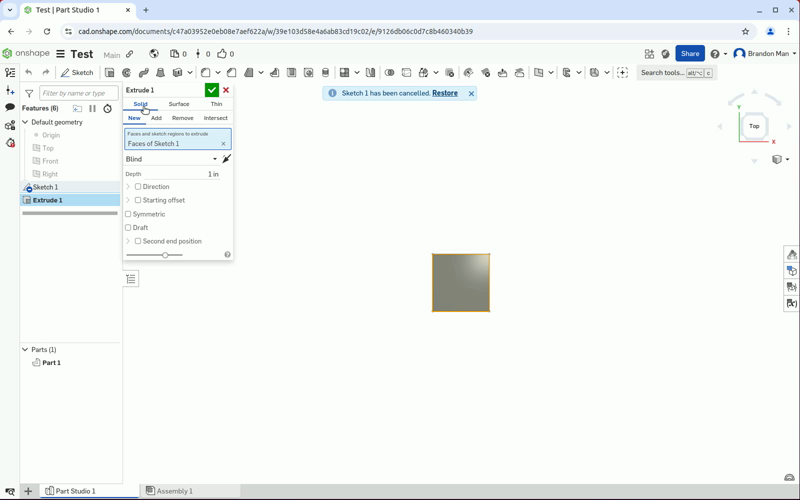
click(143, 106)
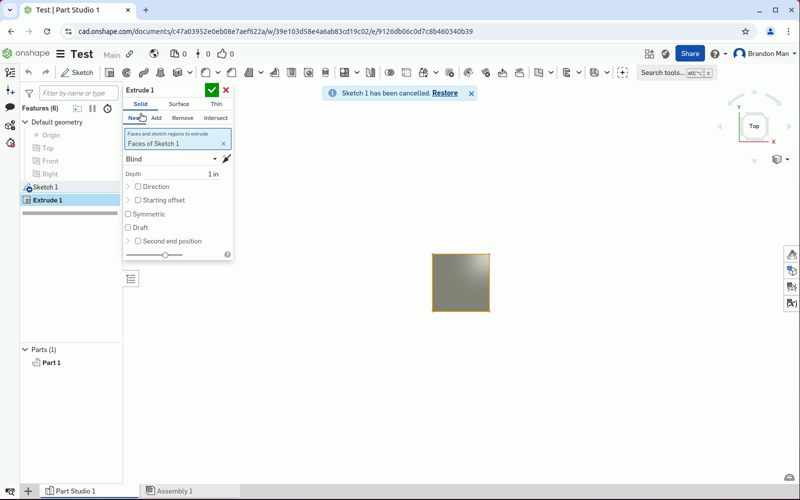
mouse_move(137, 120)
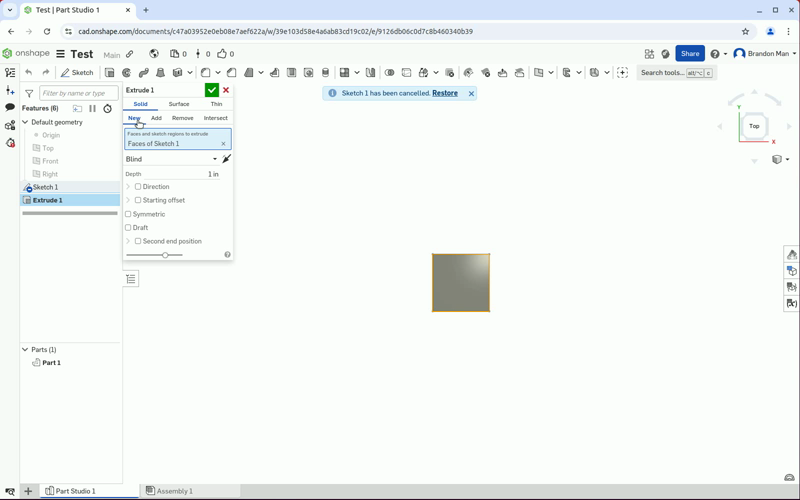
click(137, 120)
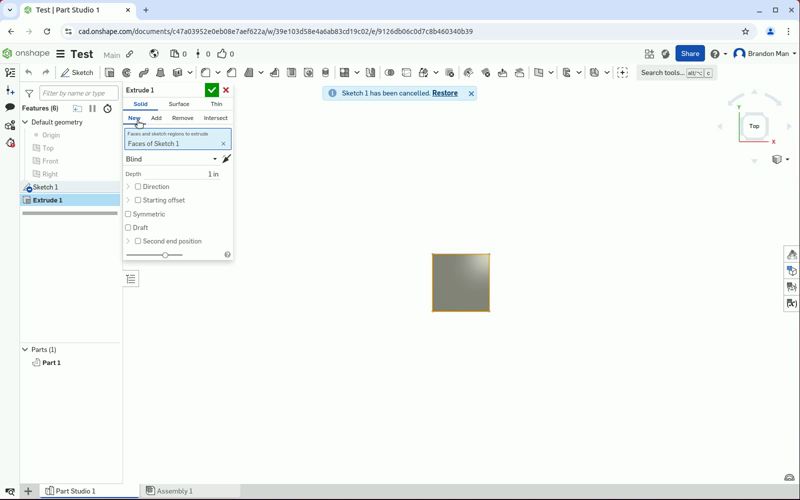
key(tab, 4)
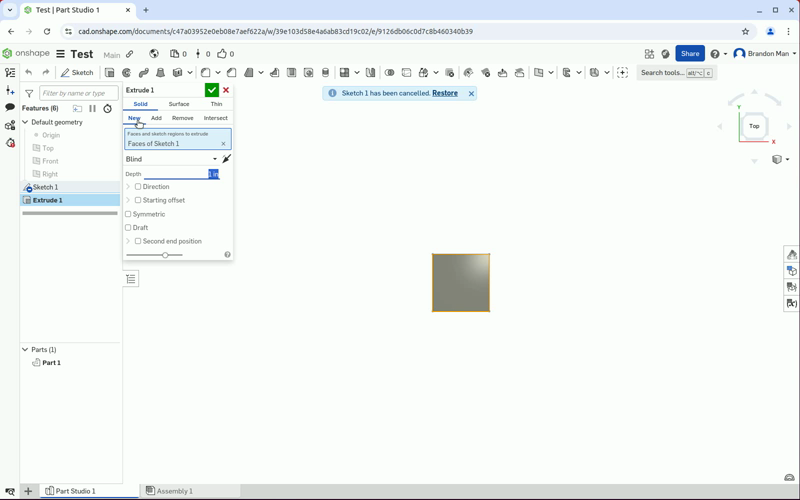
text(23.108)
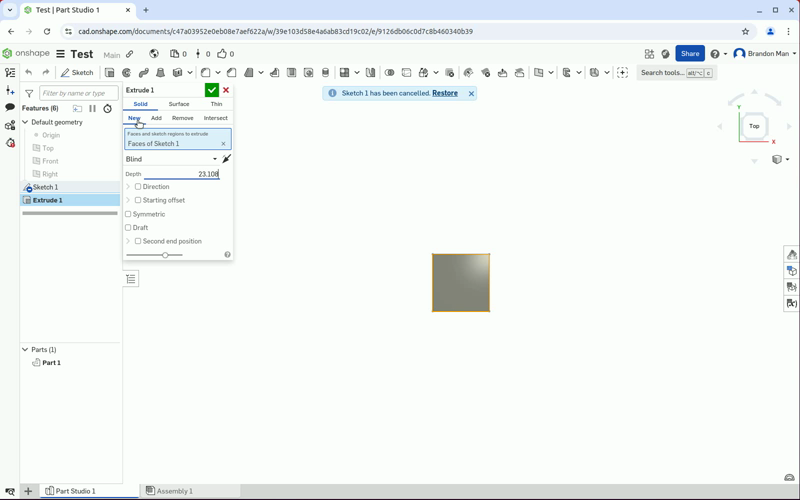
key(enter)
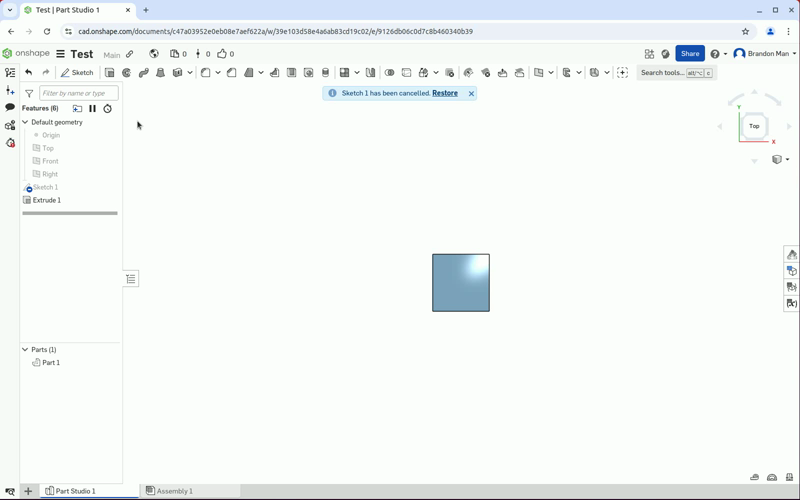
key(shift+h)
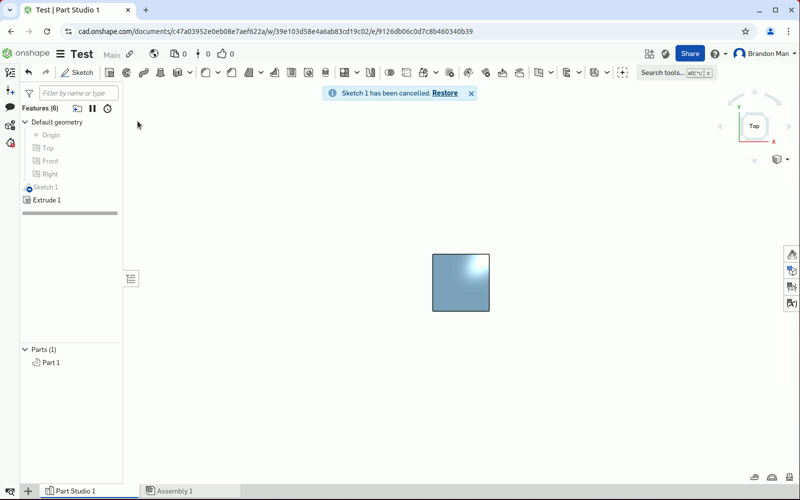
key(shift+h)
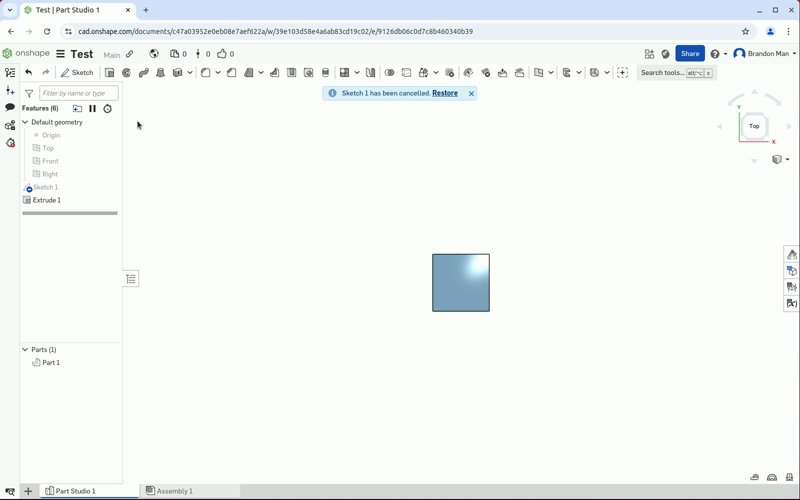
mouse_move(73, 189)
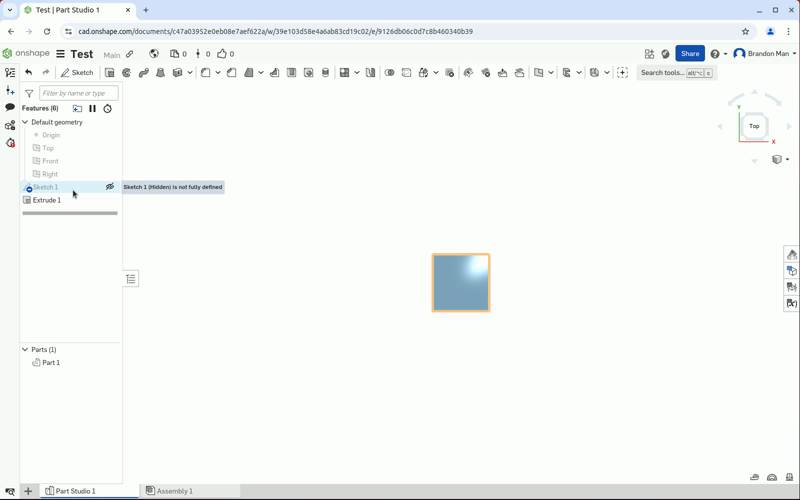
click(73, 189)
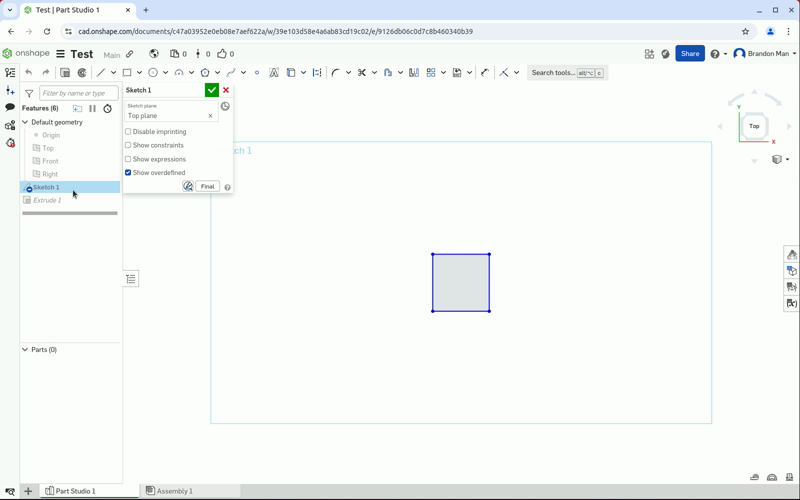
mouse_move(229, 92)
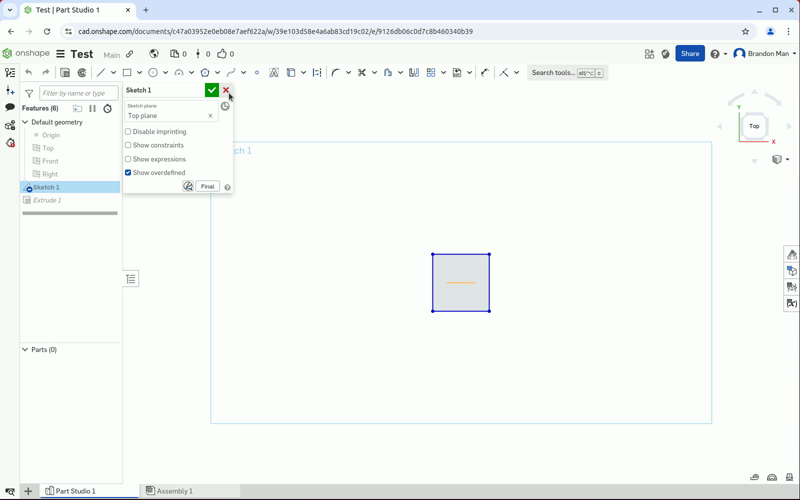
click(229, 92)
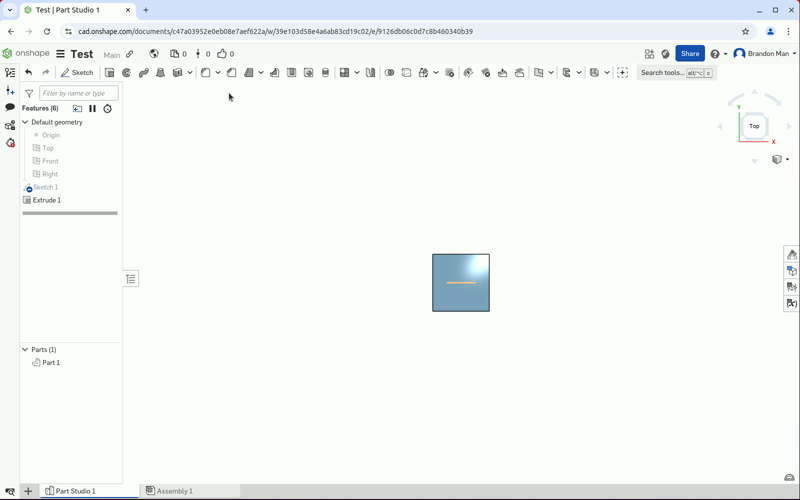
mouse_move(541, 75)
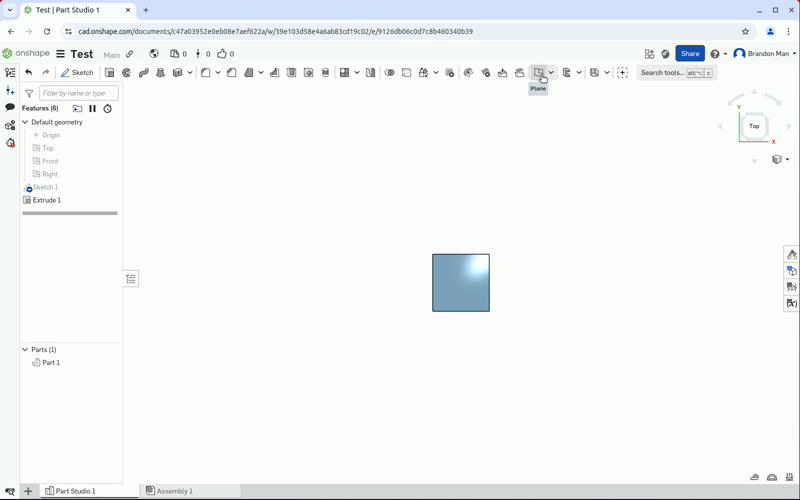
click(541, 75)
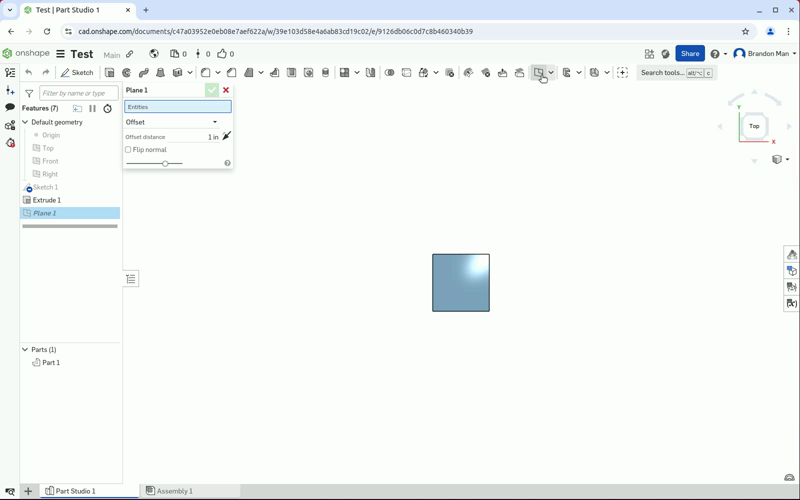
mouse_move(73, 150)
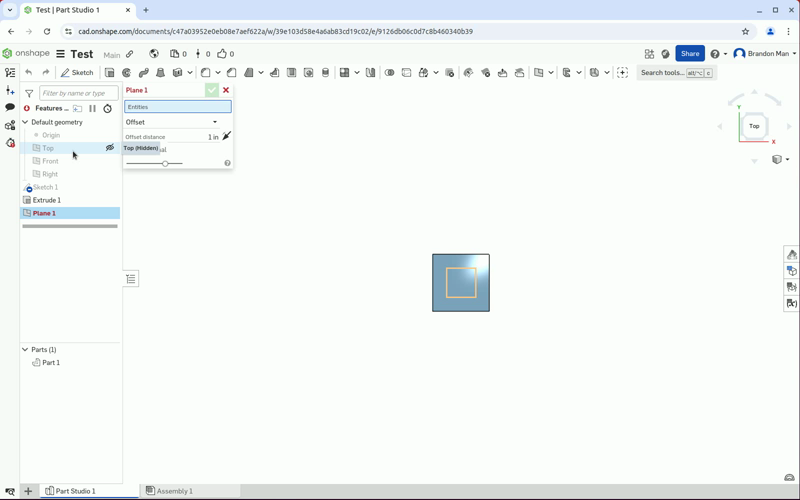
click(73, 150)
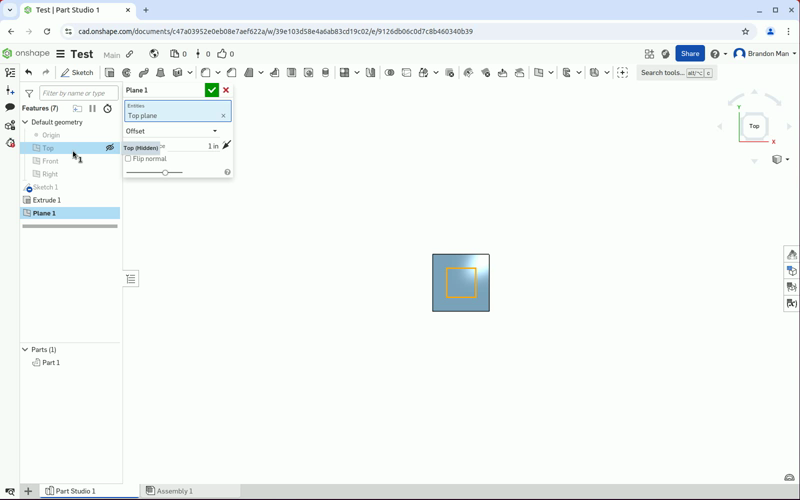
key(tab, 2)
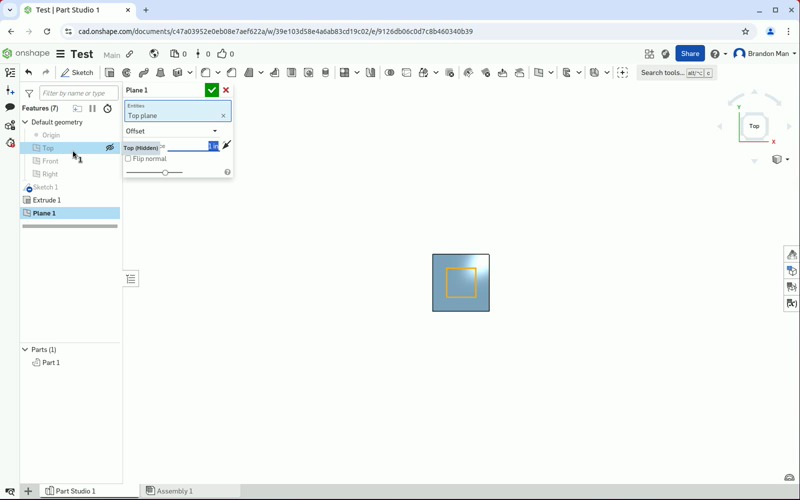
text(23.108)
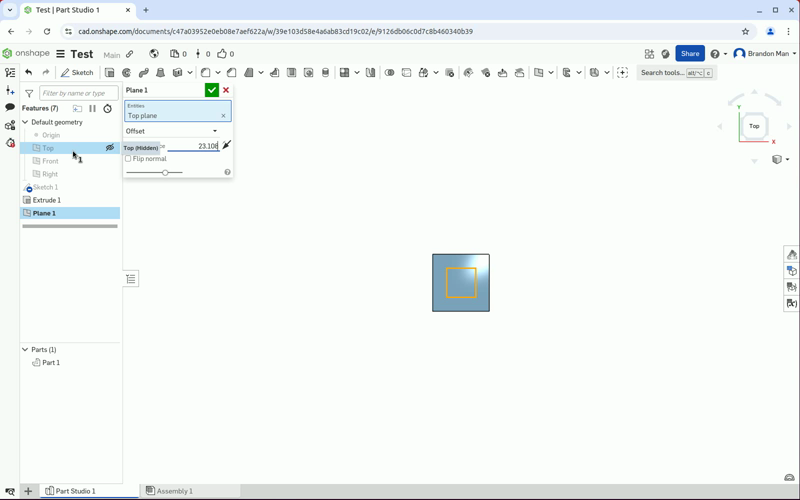
key(enter, 2)
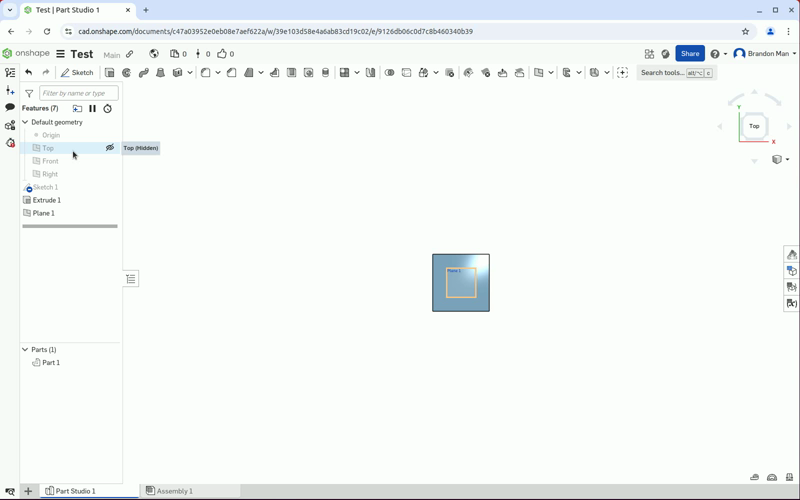
key(shift+s)
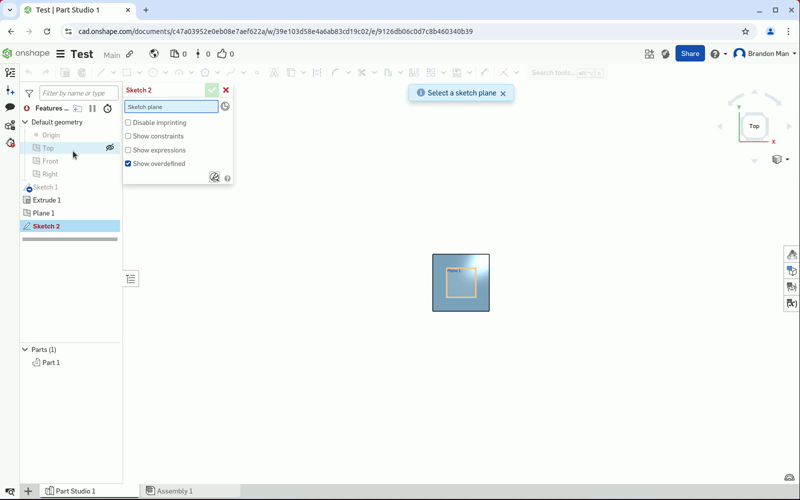
mouse_move(73, 215)
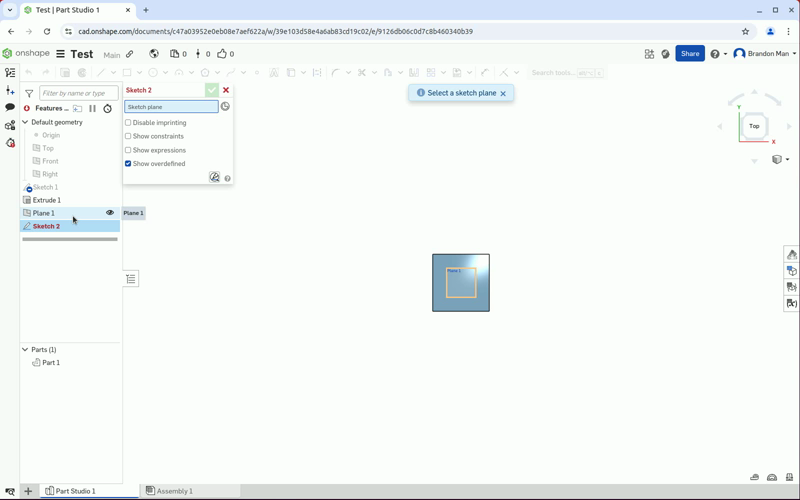
click(73, 215)
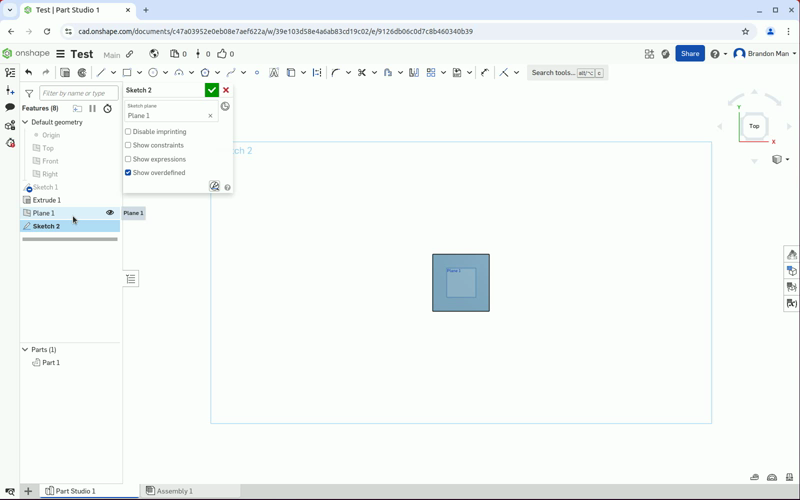
mouse_move(73, 352)
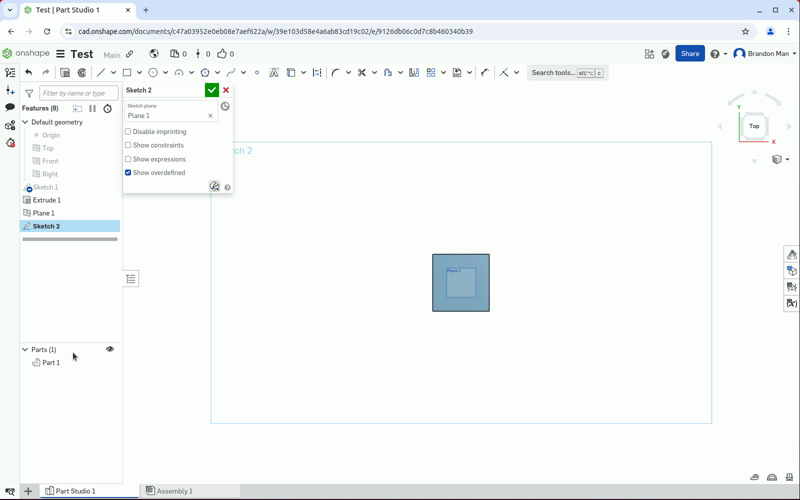
key(y)
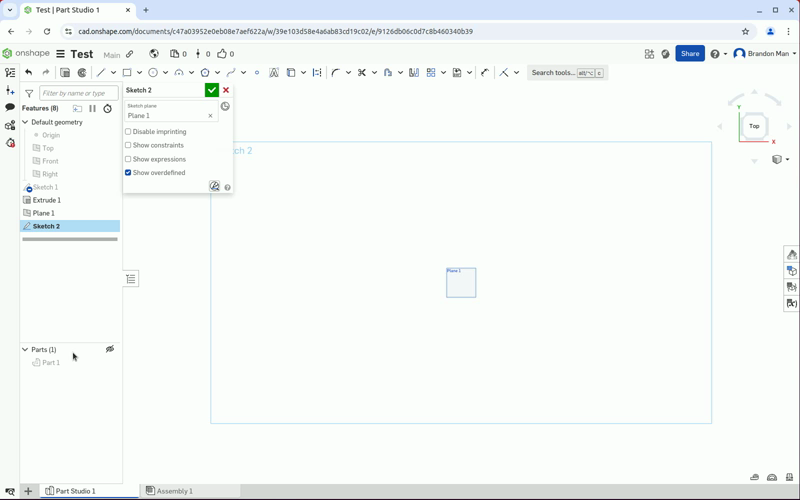
key(c)
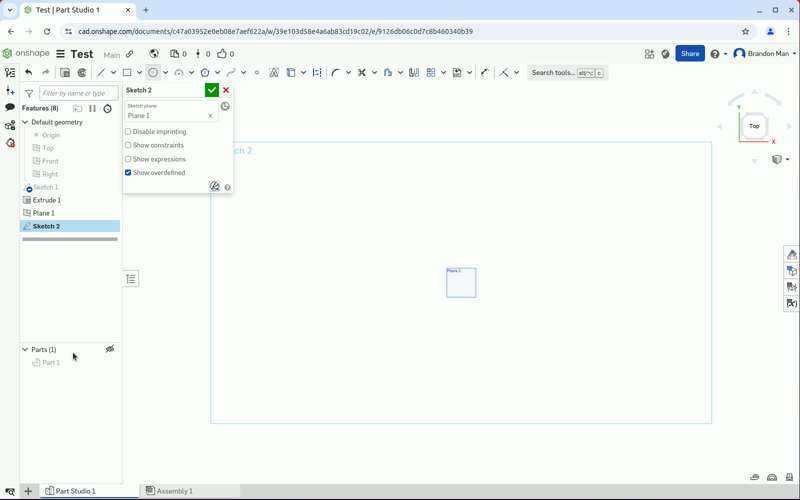
key_down(shift)
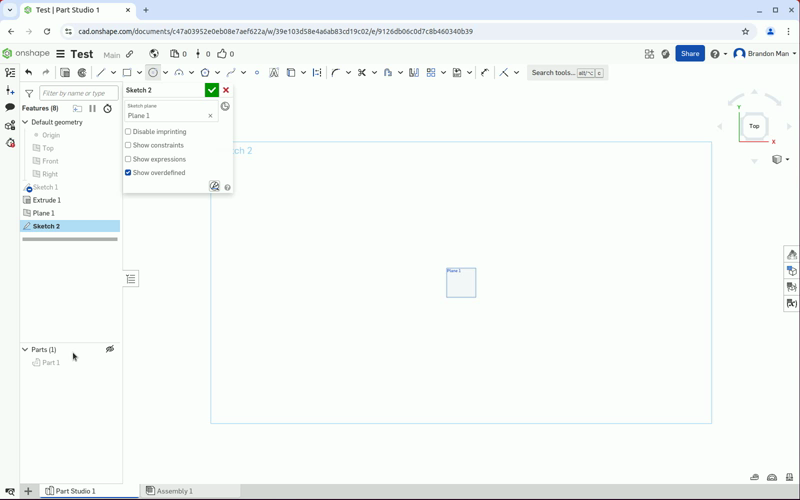
mouse_move(461, 282)
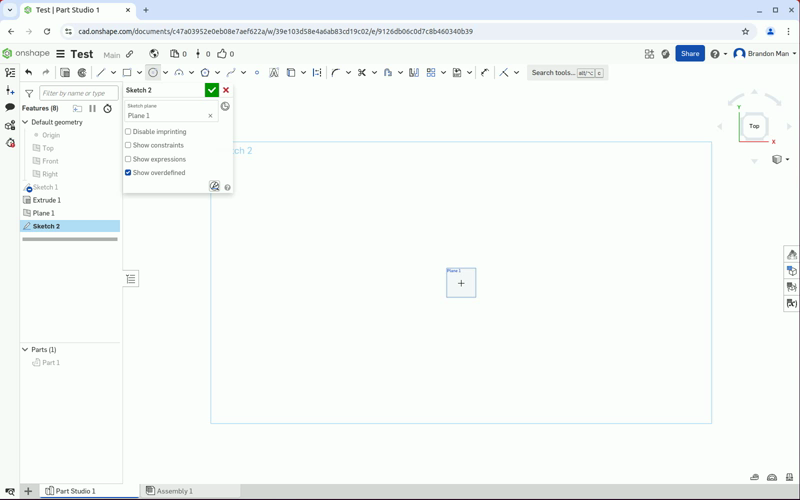
click(461, 282)
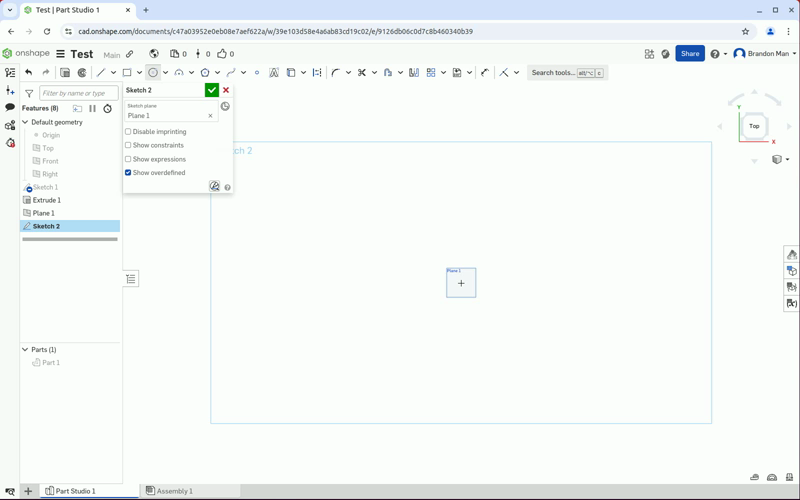
key_up(shift)
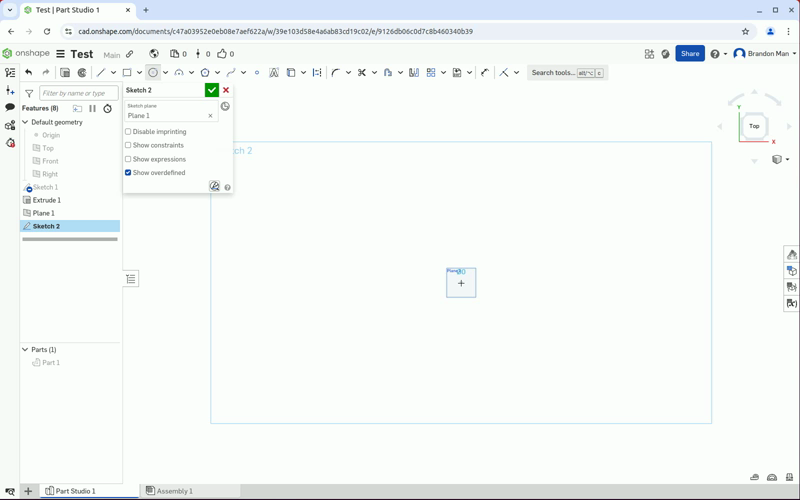
mouse_move(486, 282)
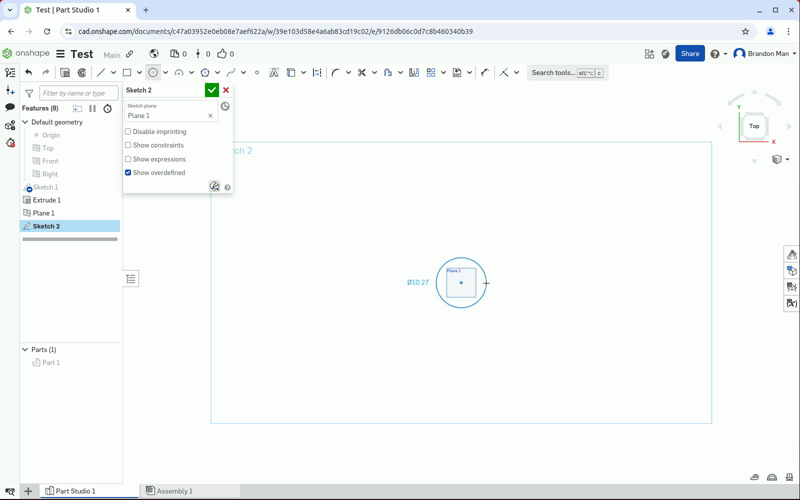
click(486, 282)
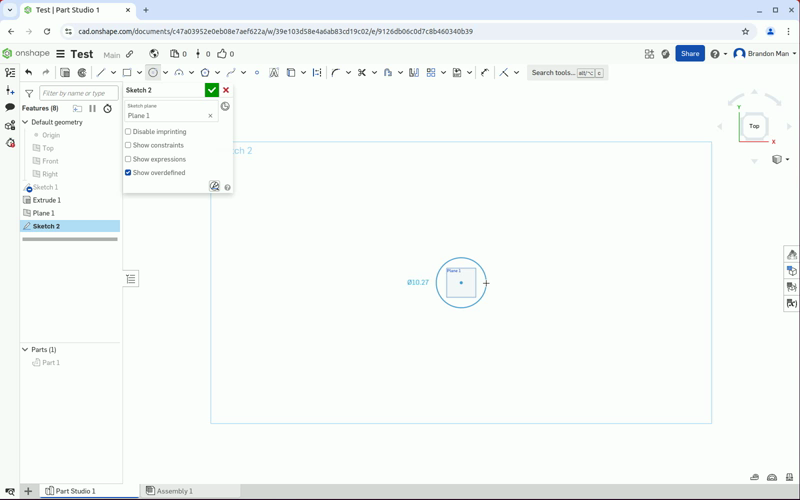
key(esc)
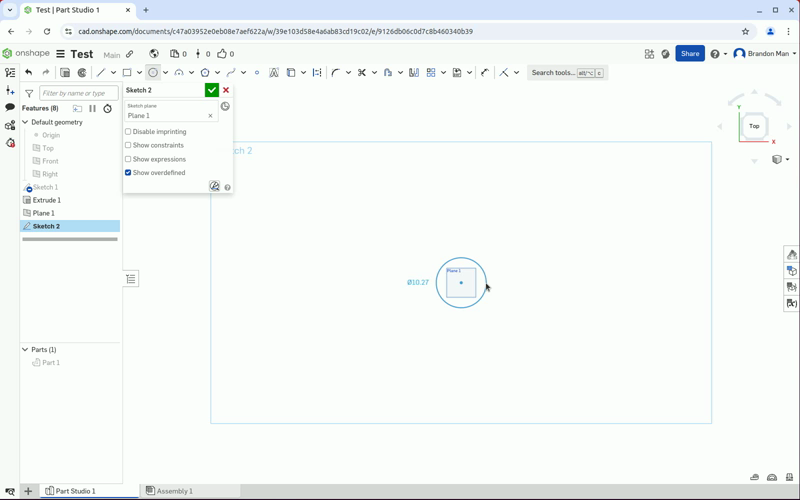
mouse_move(473, 301)
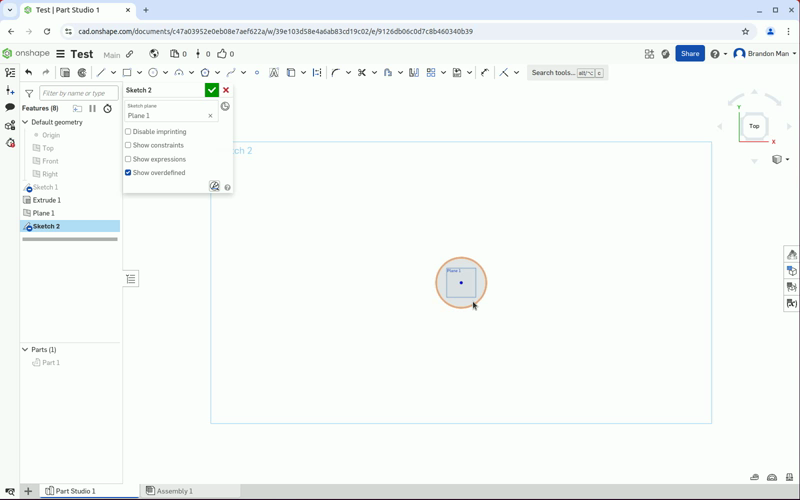
click(473, 301)
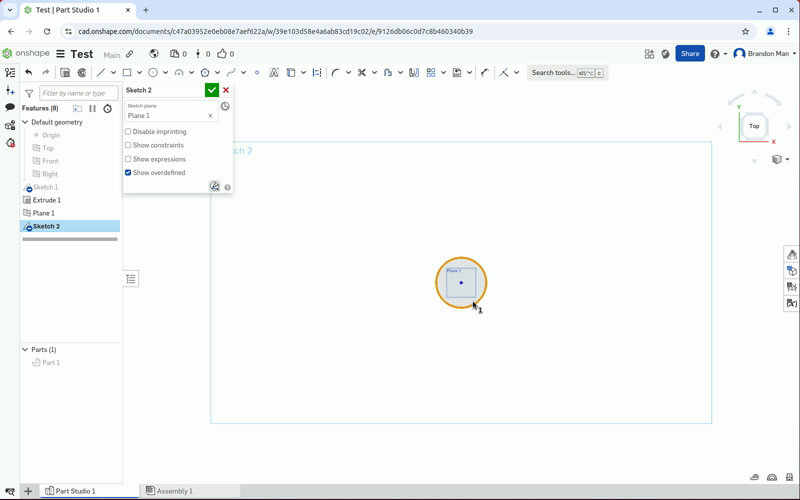
mouse_move(73, 352)
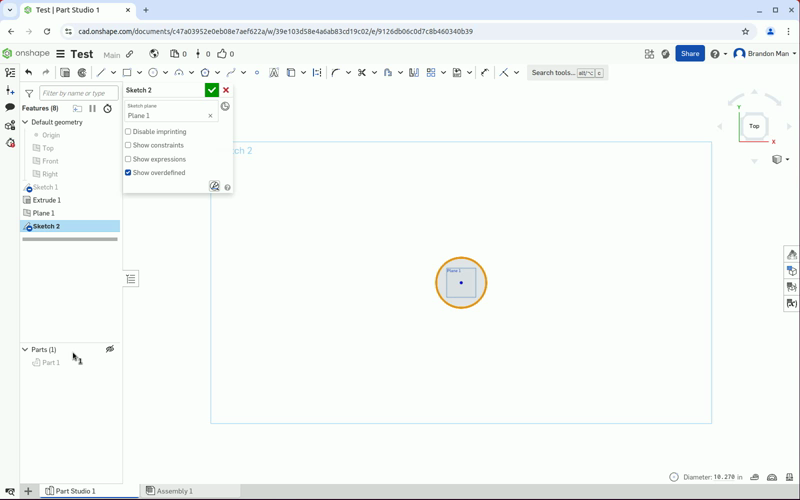
key(shift+y)
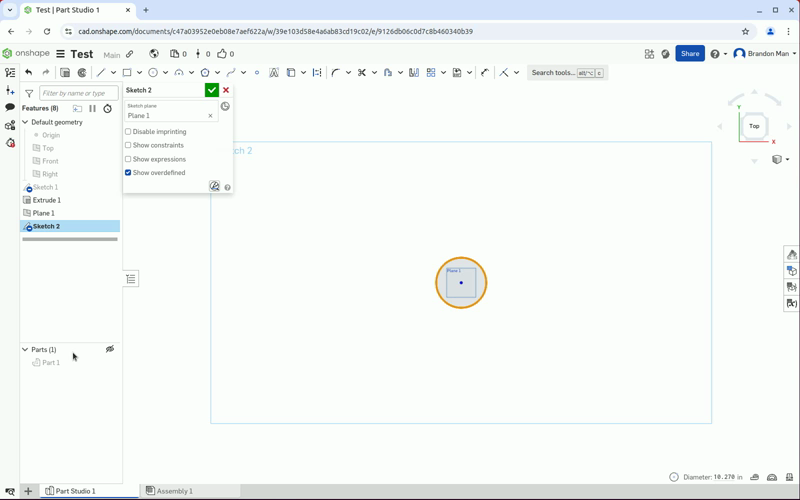
key(shift+e)
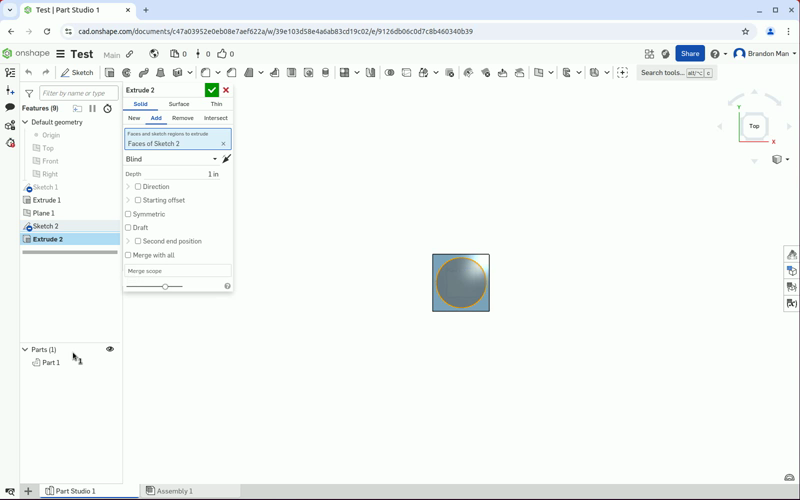
mouse_move(143, 106)
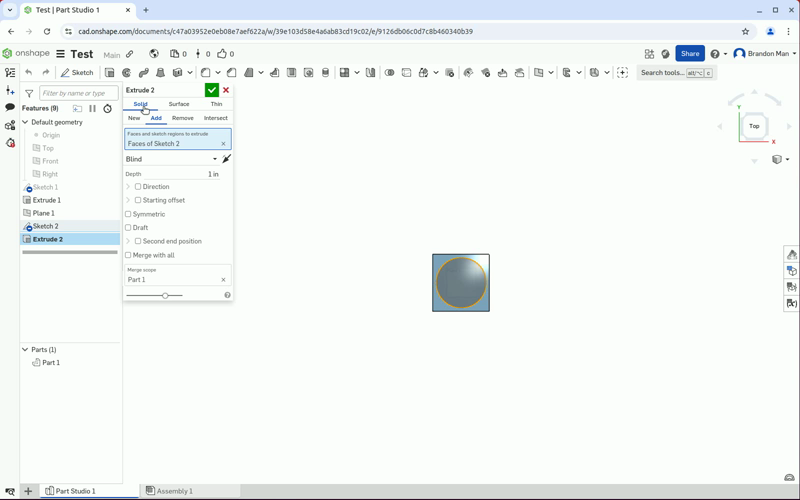
click(143, 106)
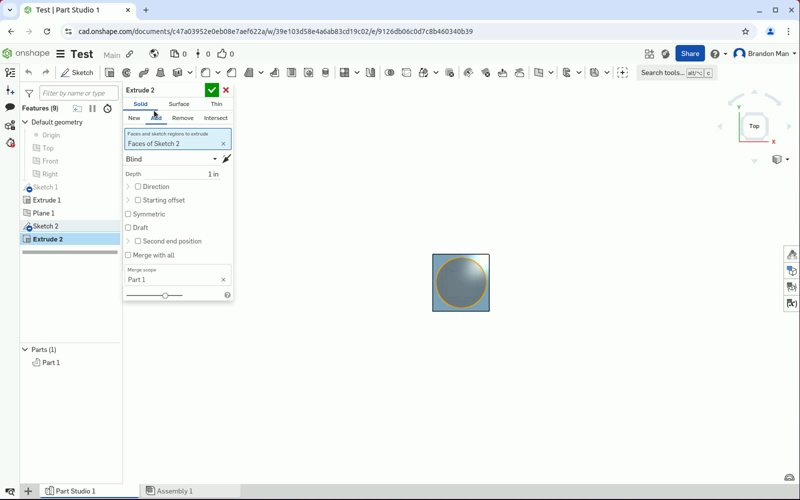
mouse_move(186, 120)
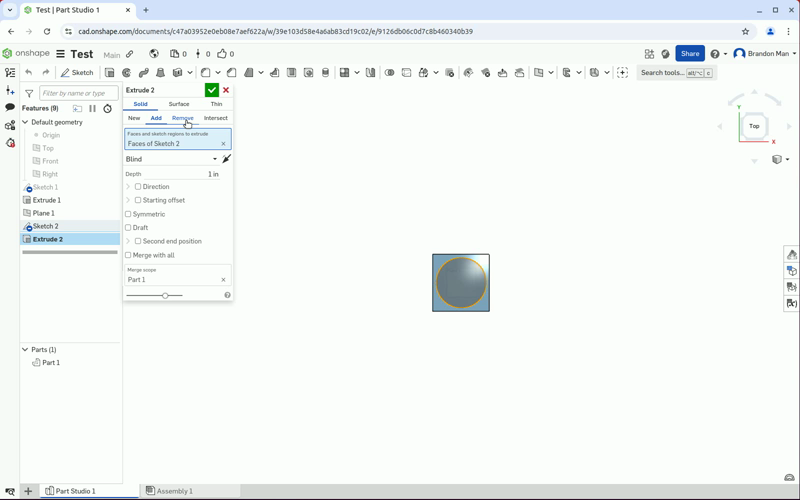
click(186, 120)
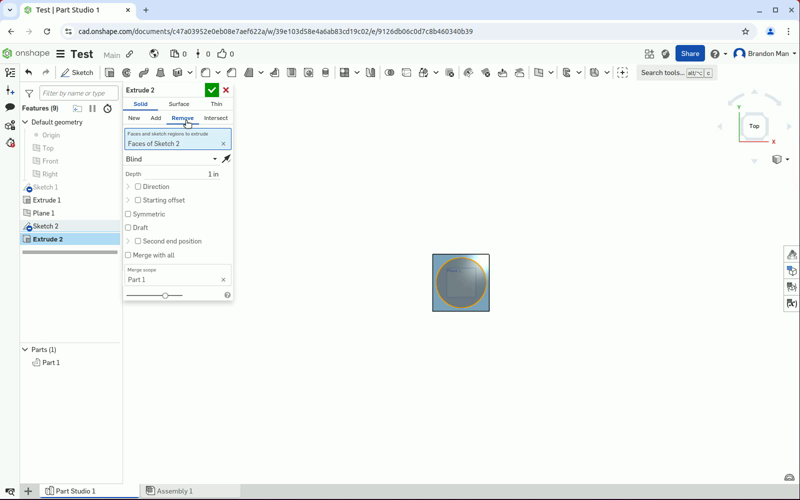
key(tab, 4)
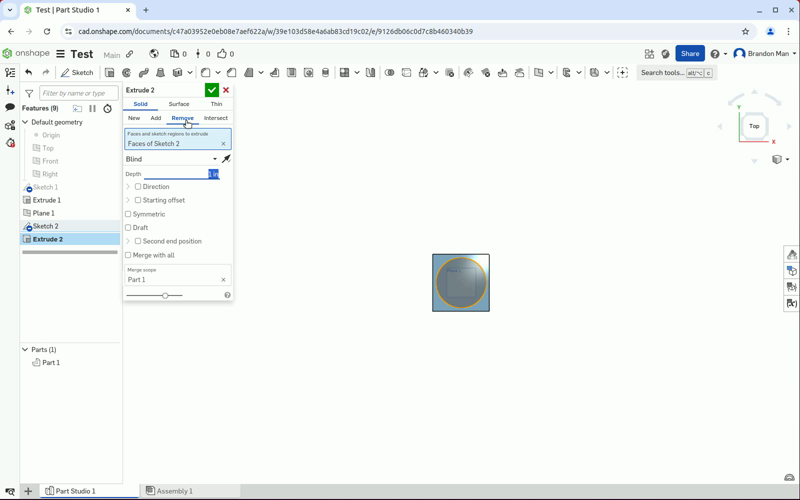
text(21.664)
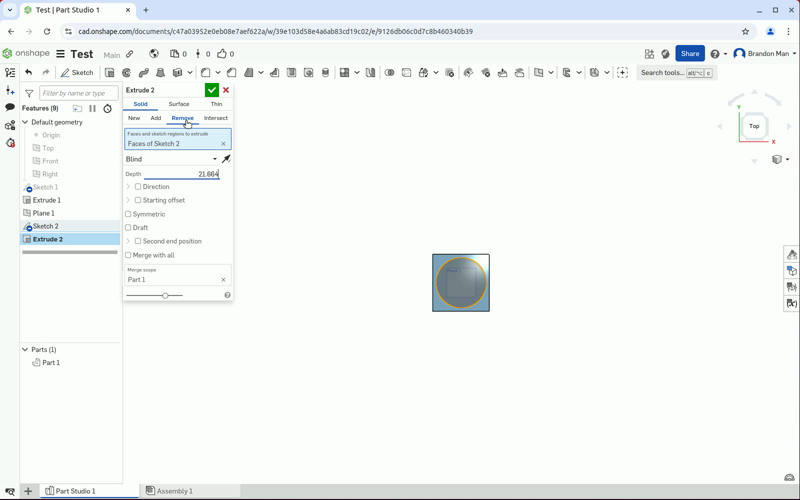
key(tab, 6)
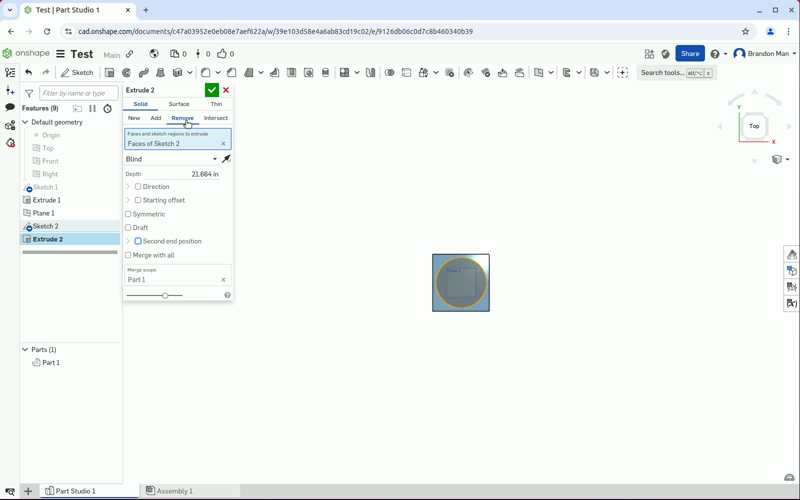
key(space)
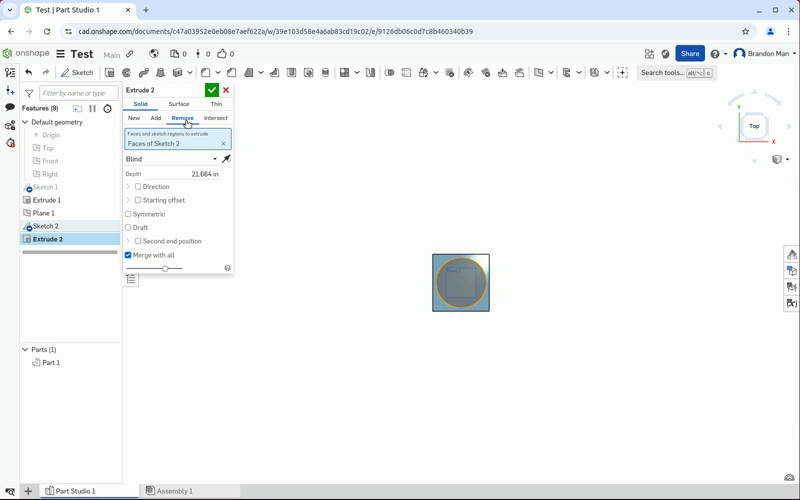
key(enter)
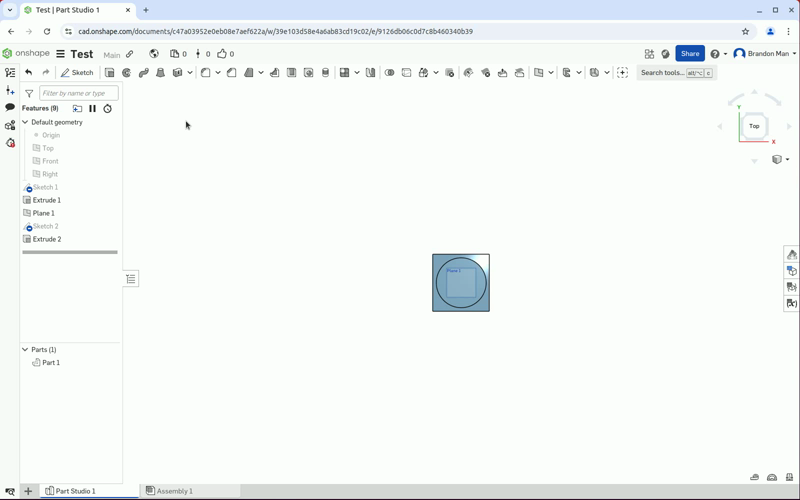
key(shift+h)
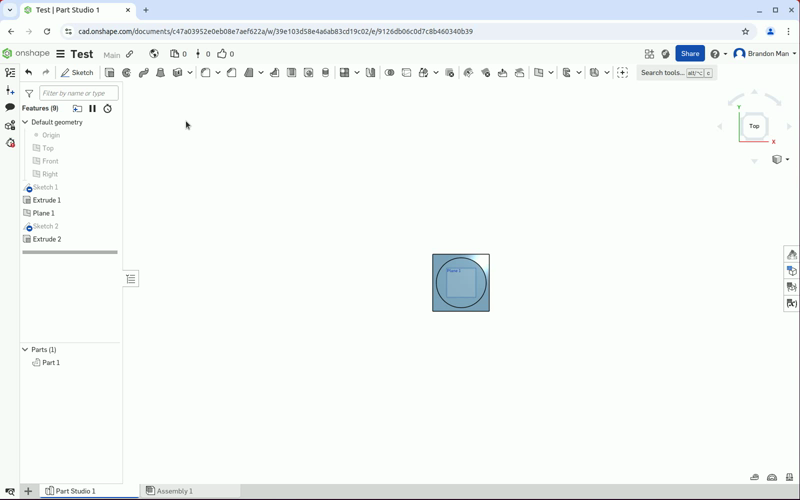
key(shift+h)
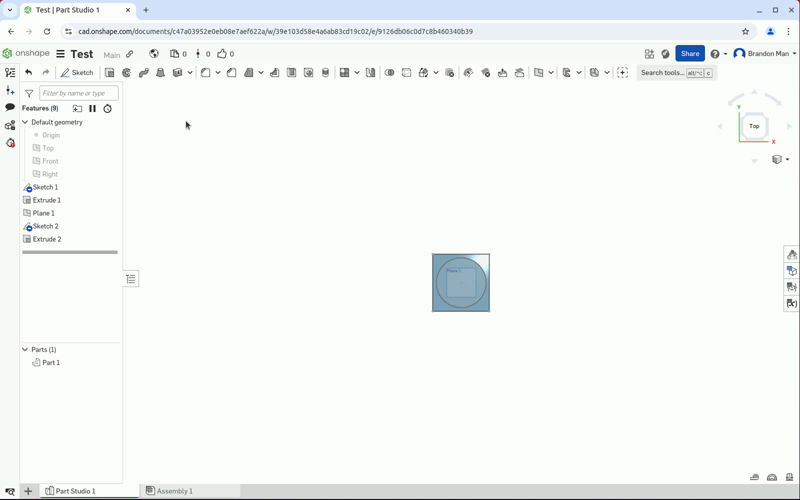
key(shift+7)
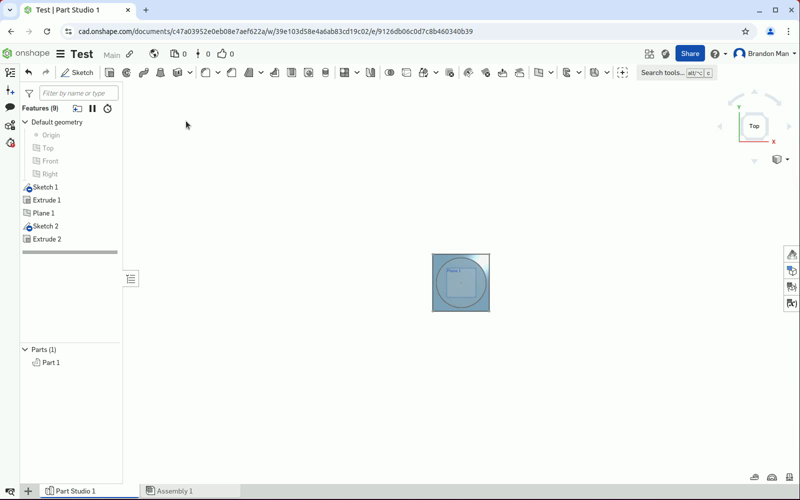
key(up, 3)
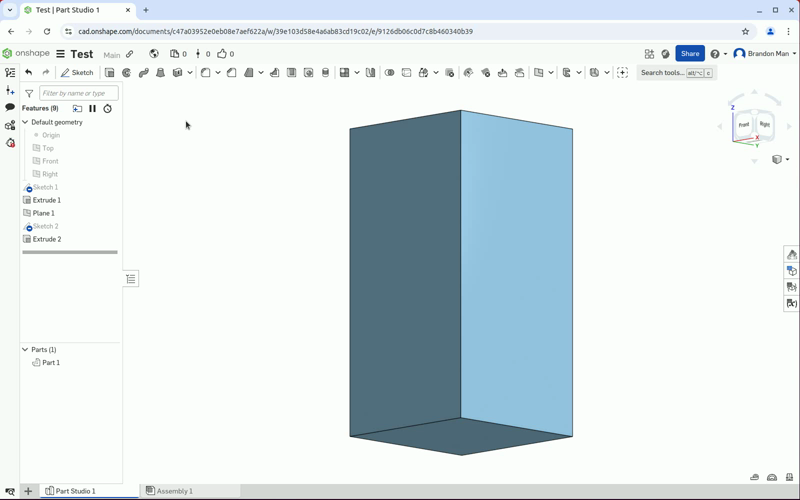
key(left, 3)
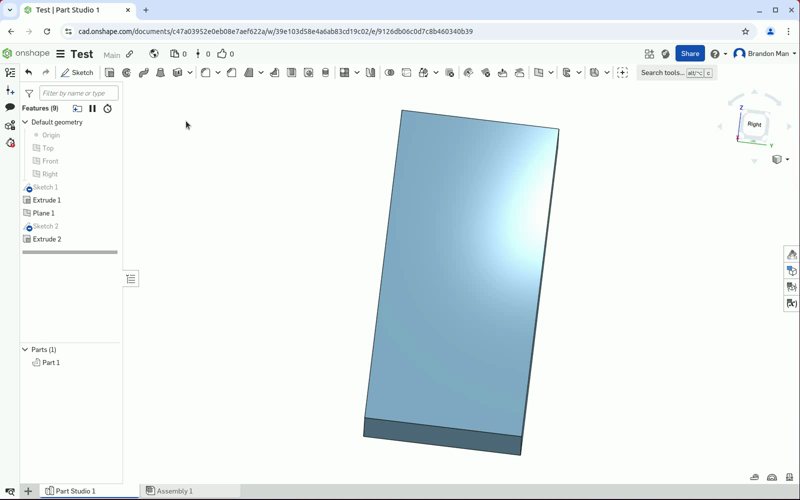
key(right, 3)
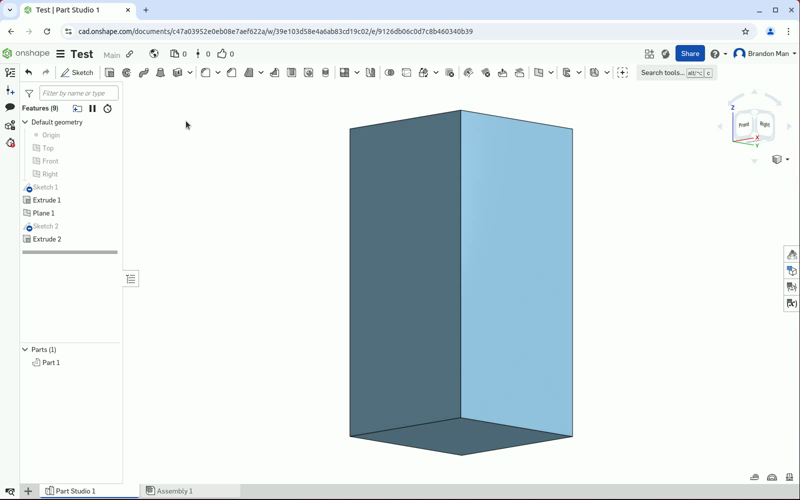
key(down, 3)
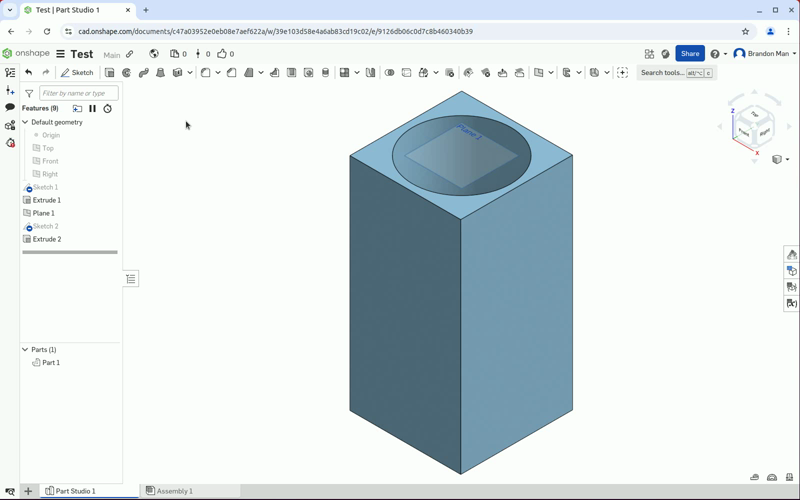
mouse_move(73, 189)
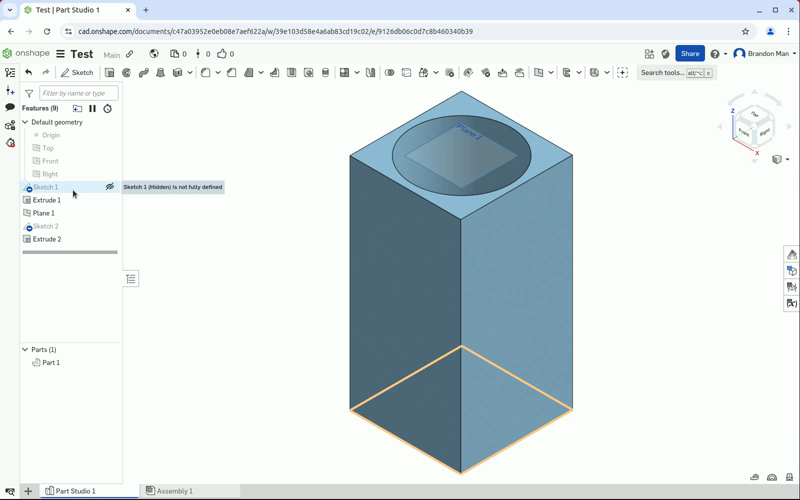
click(73, 189)